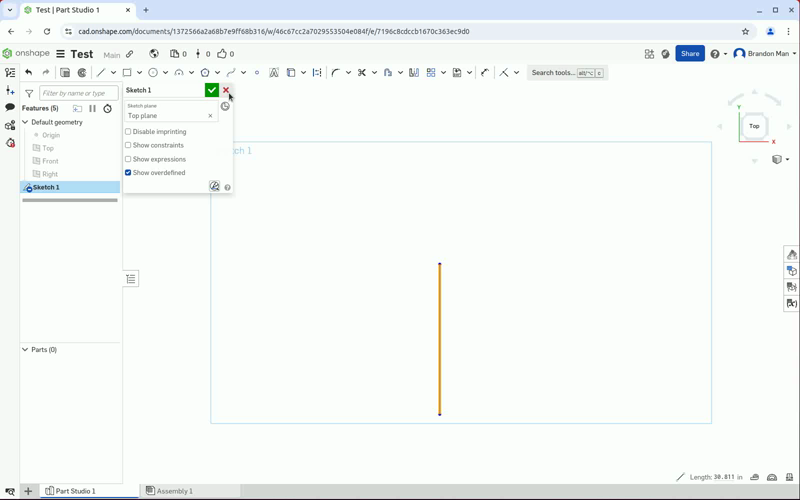
key(shift+h)
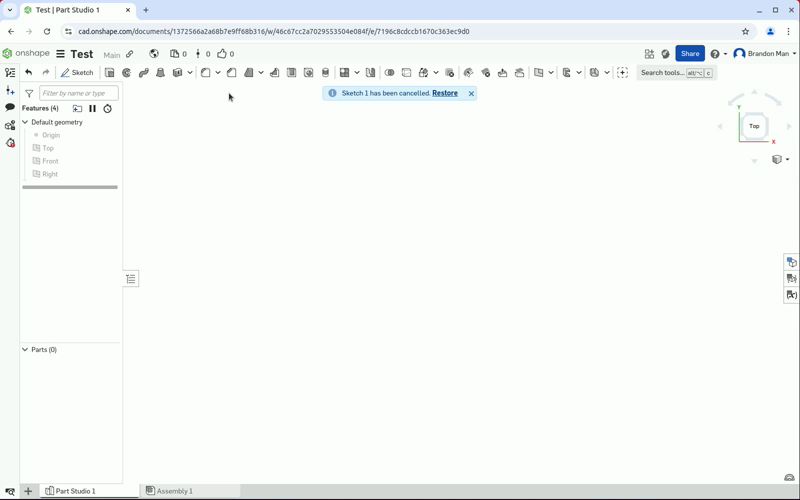
mouse_move(73, 352)
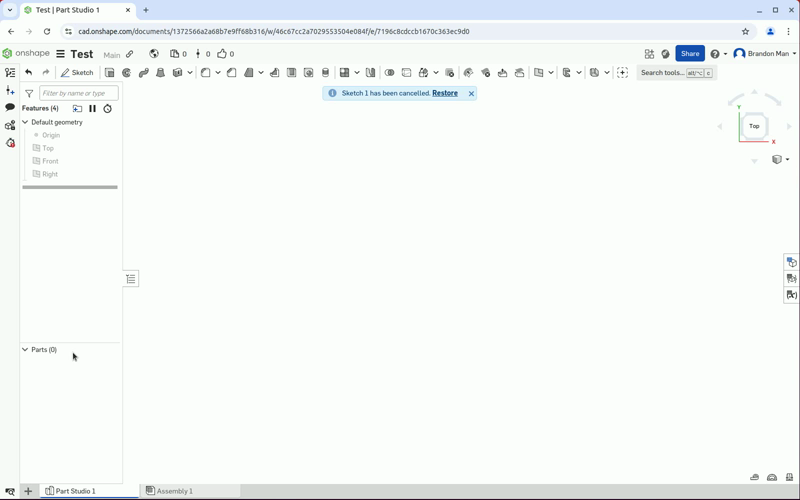
key(y)
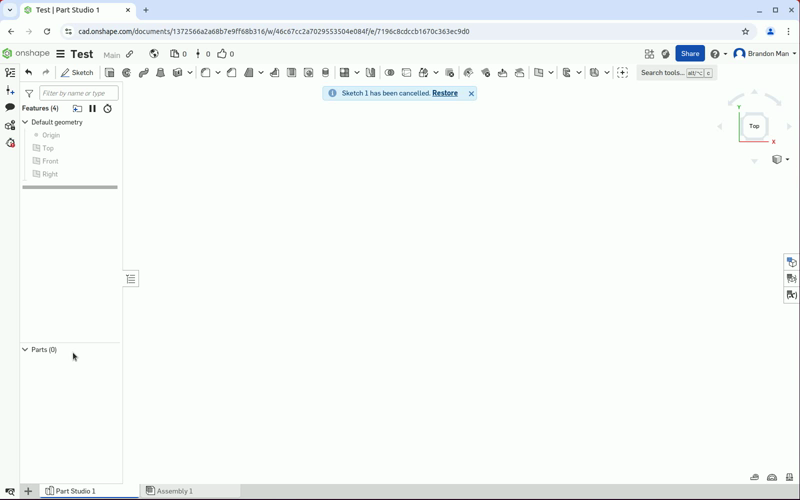
key(shift+p)
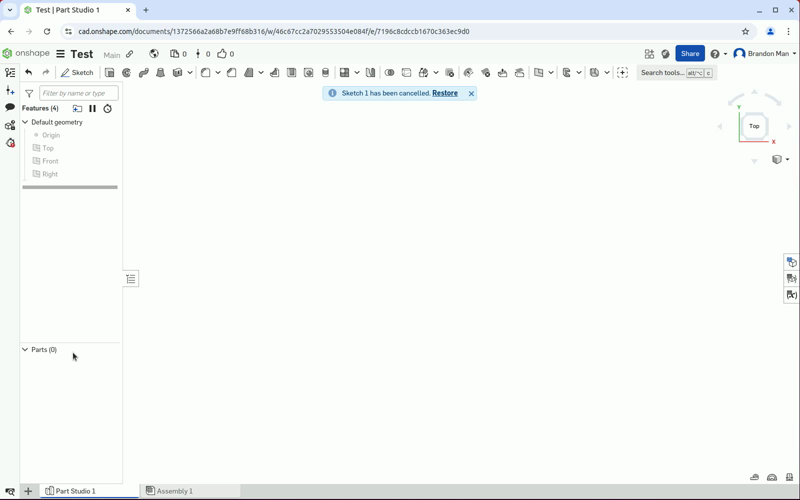
key(space)
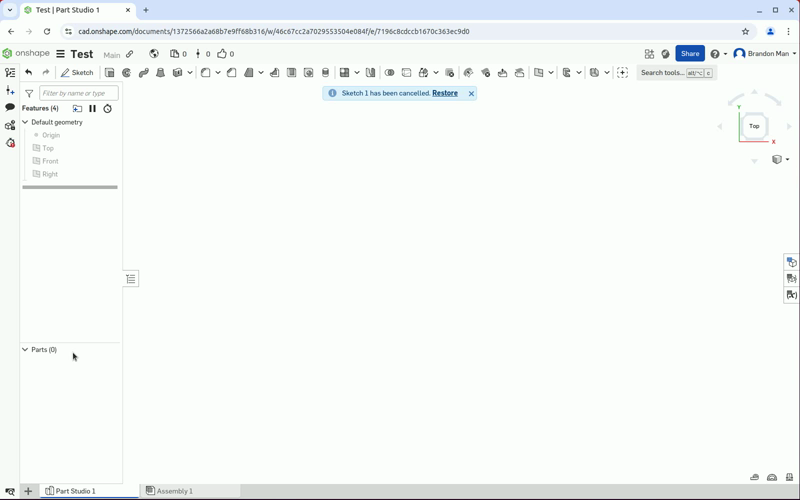
key_down(shift)
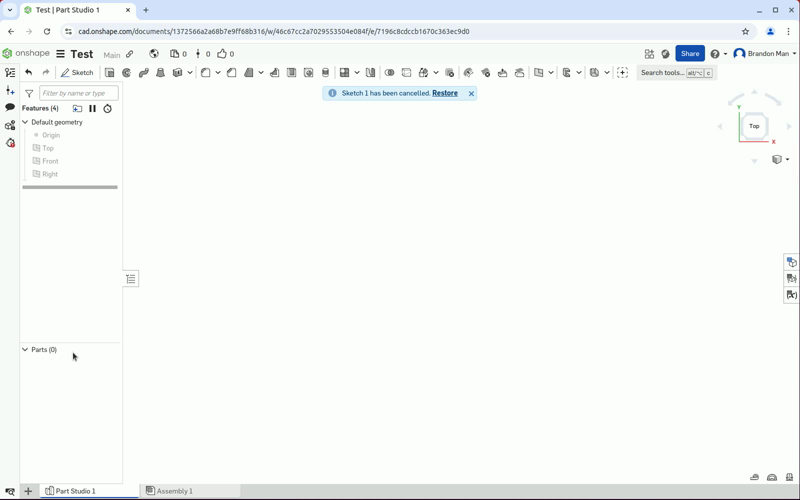
key(up)
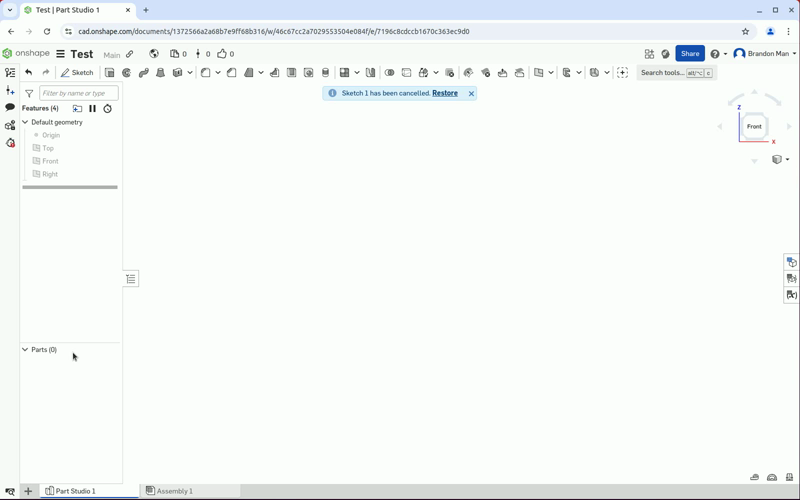
key_up(shift)
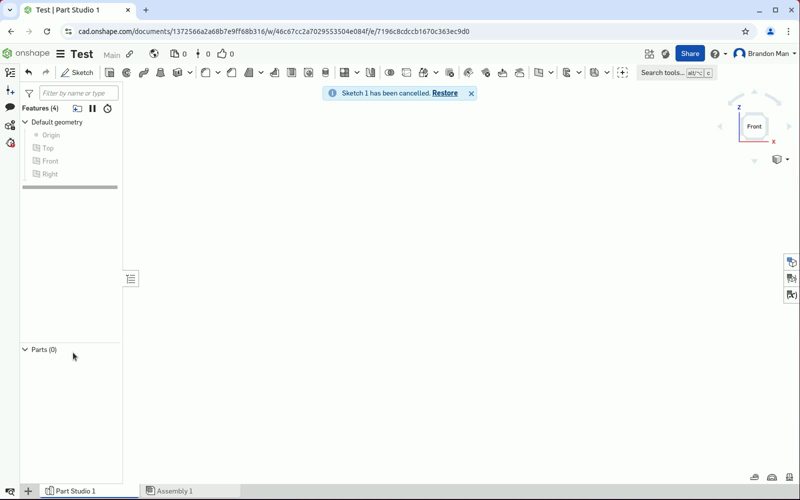
key(space)
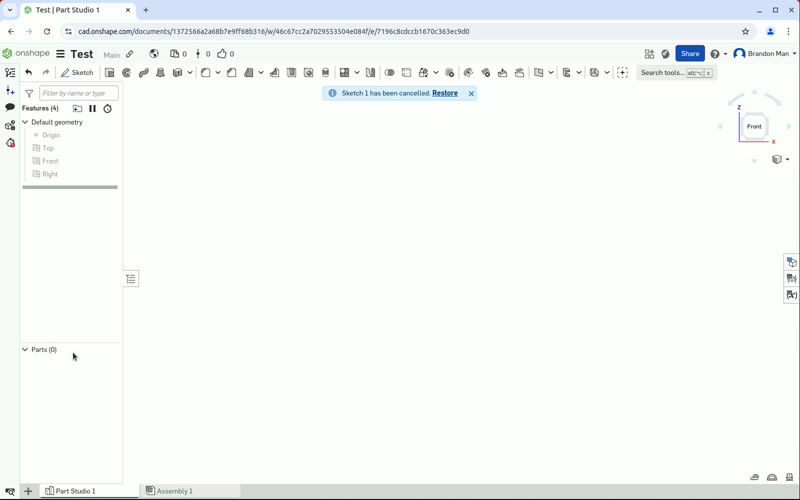
key_down(shift)
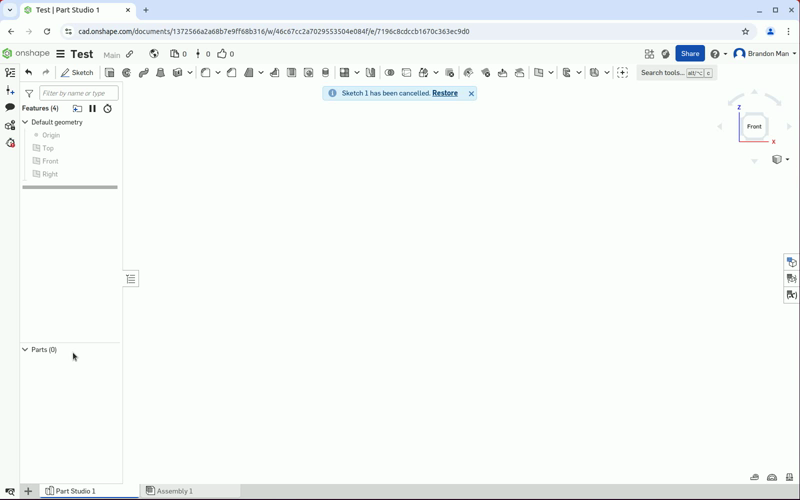
key(left)
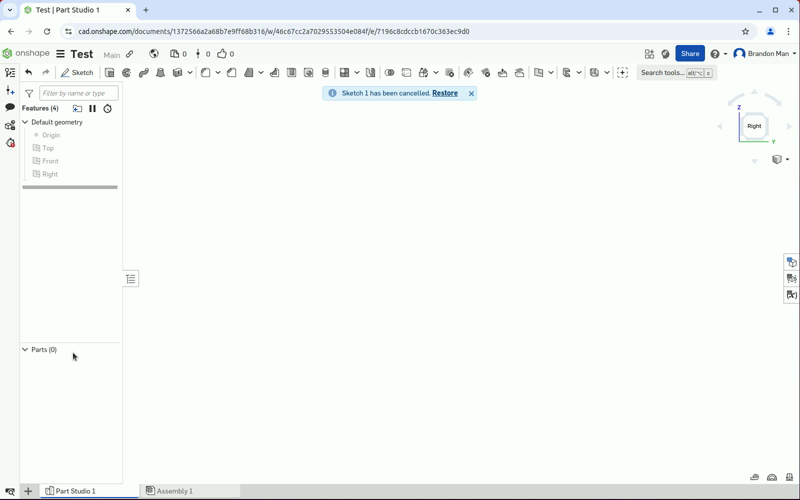
key_up(shift)
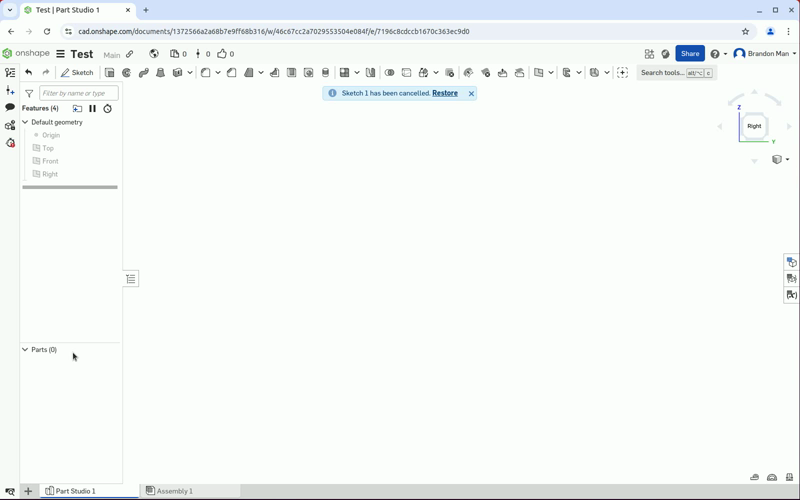
mouse_move(73, 352)
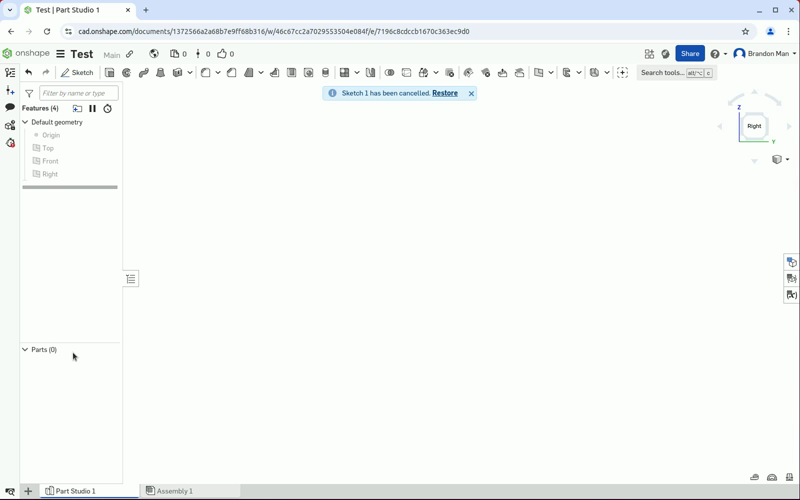
key(shift+y)
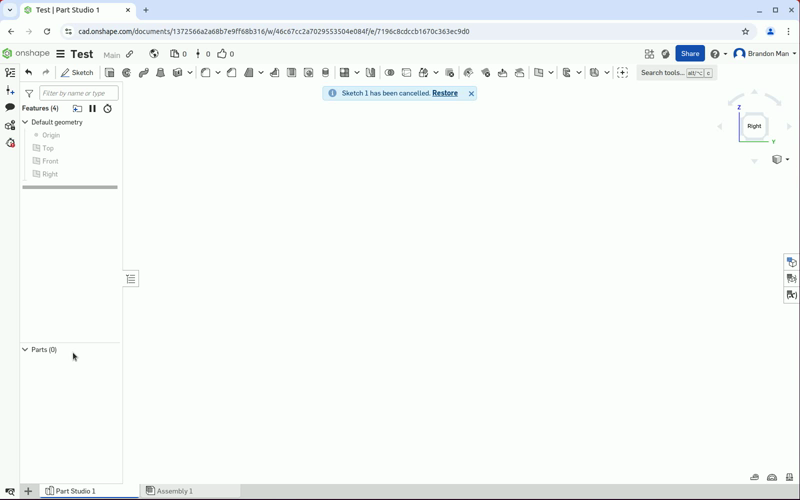
key(shift+s)
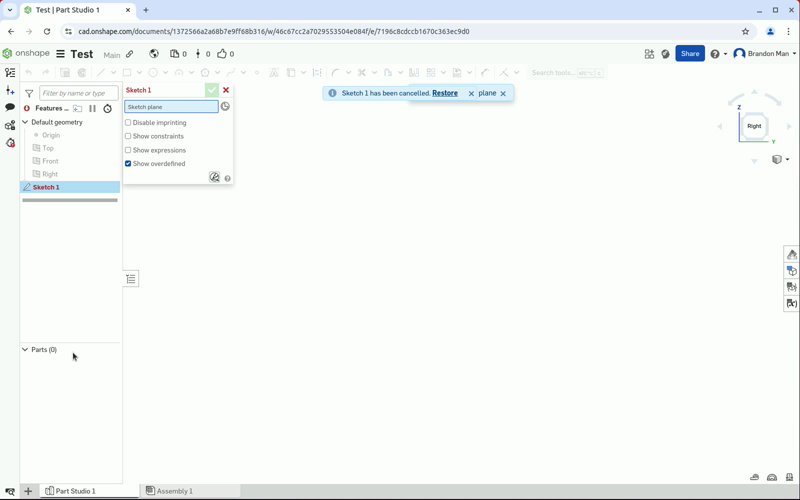
mouse_move(73, 176)
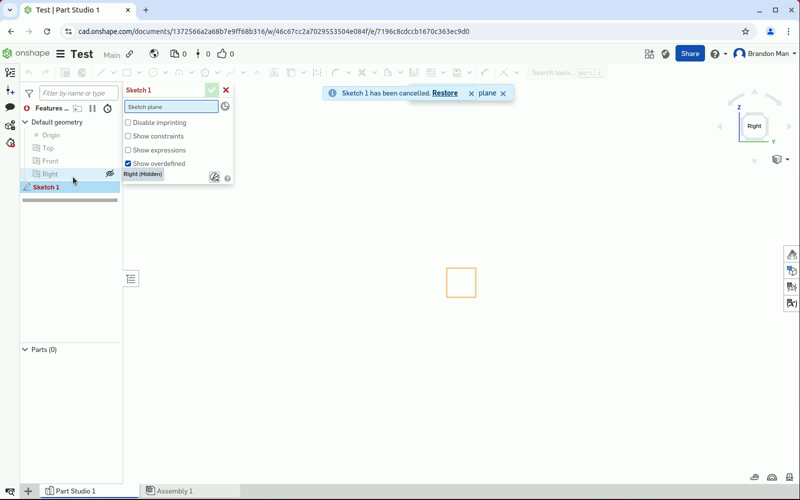
click(73, 176)
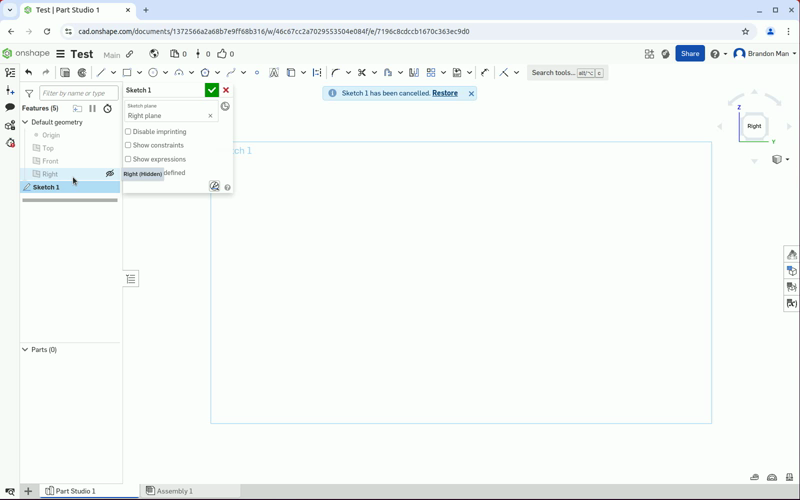
mouse_move(73, 352)
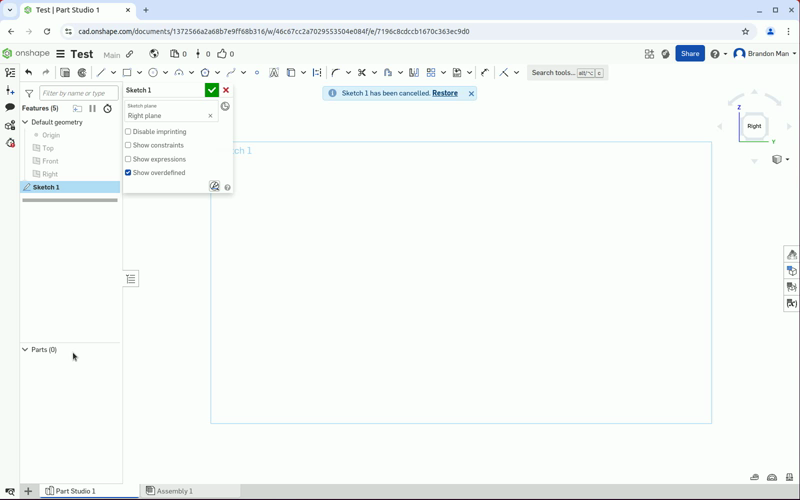
key(y)
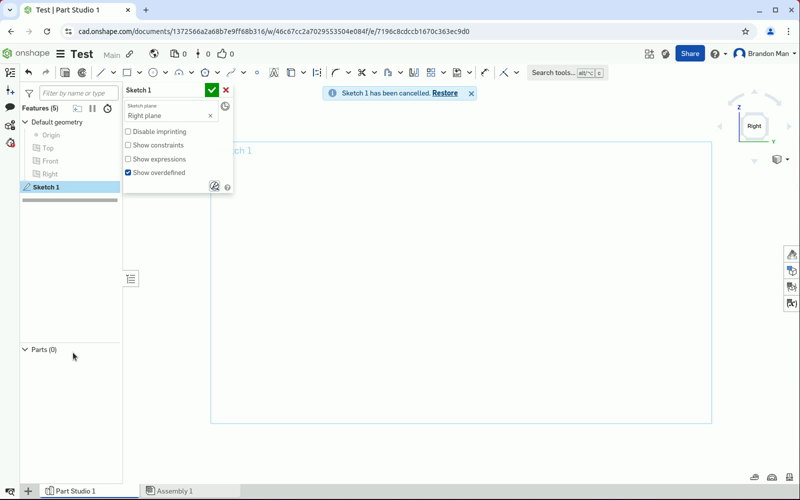
key(l)
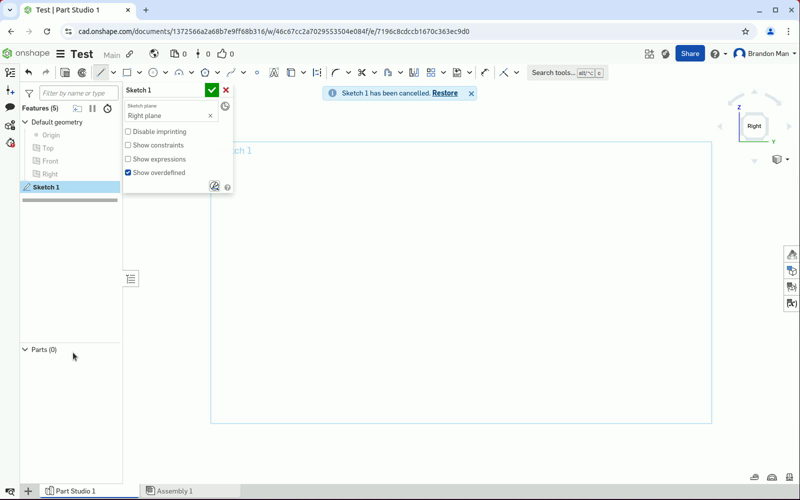
key_down(shift)
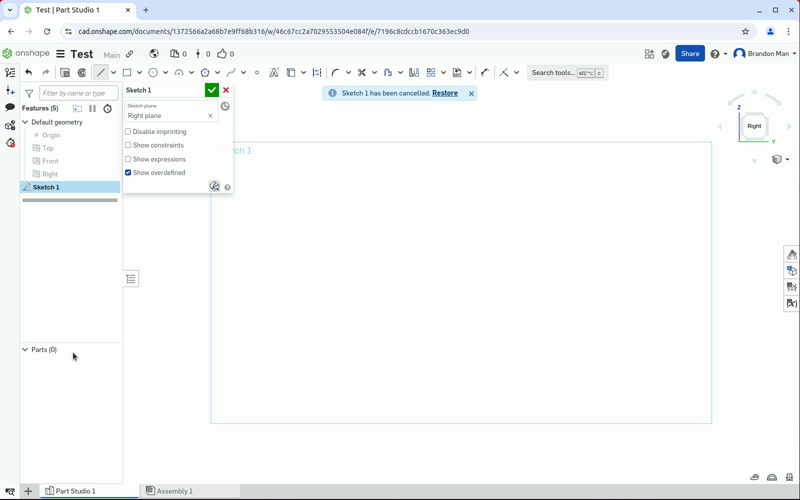
mouse_move(348, 297)
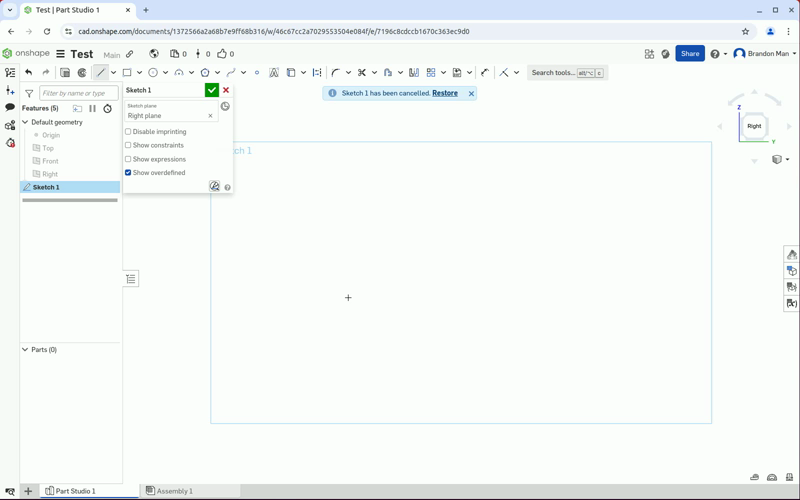
click(348, 297)
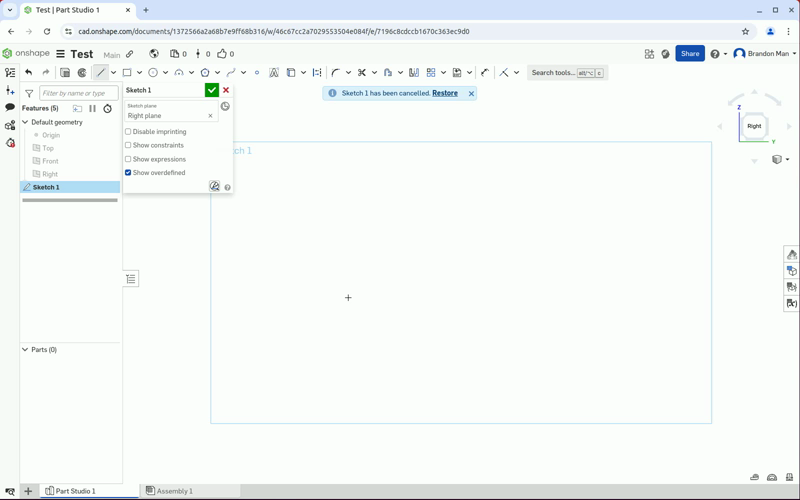
key_up(shift)
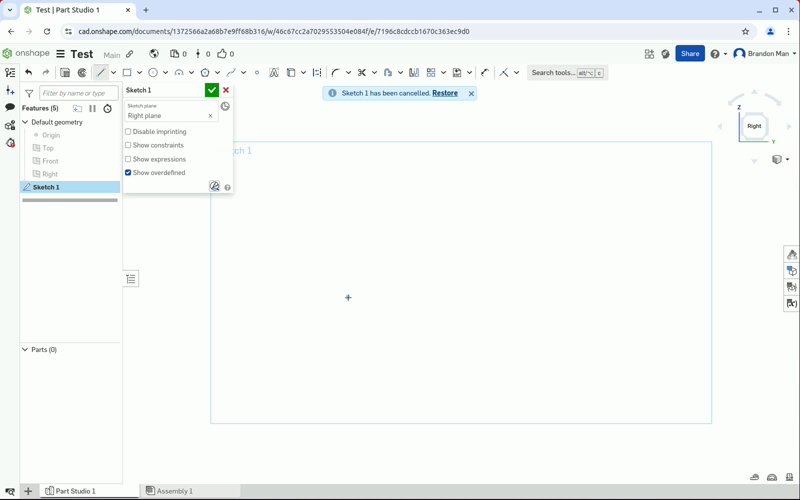
key_down(shift)
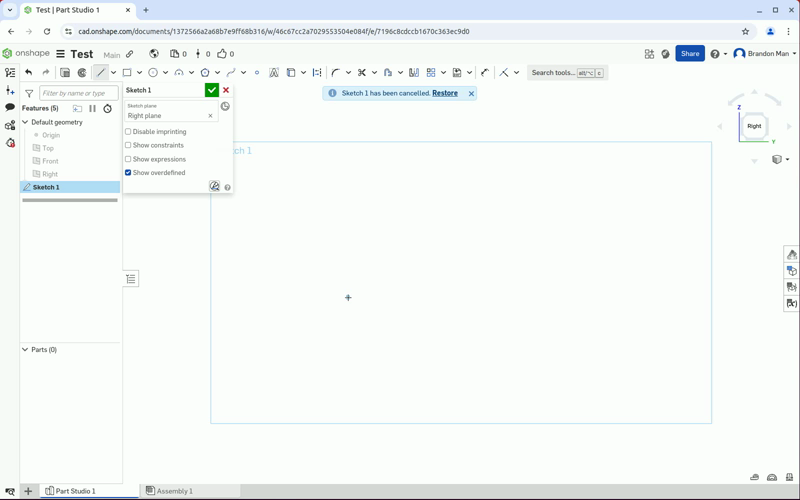
mouse_move(421, 297)
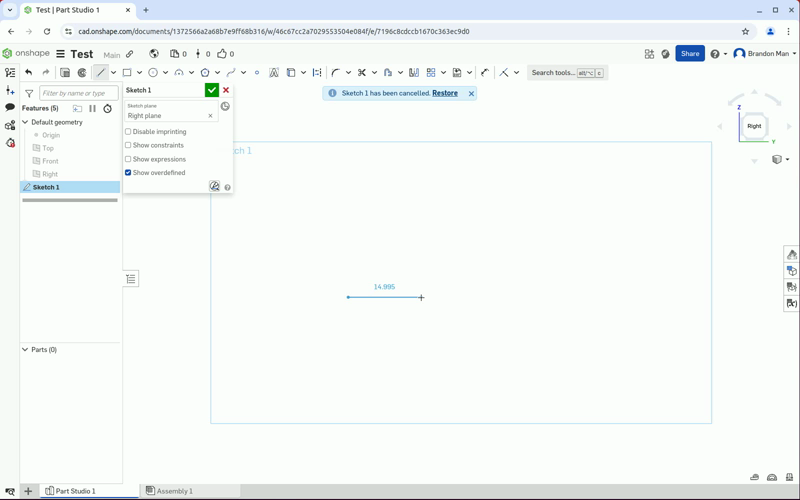
click(421, 297)
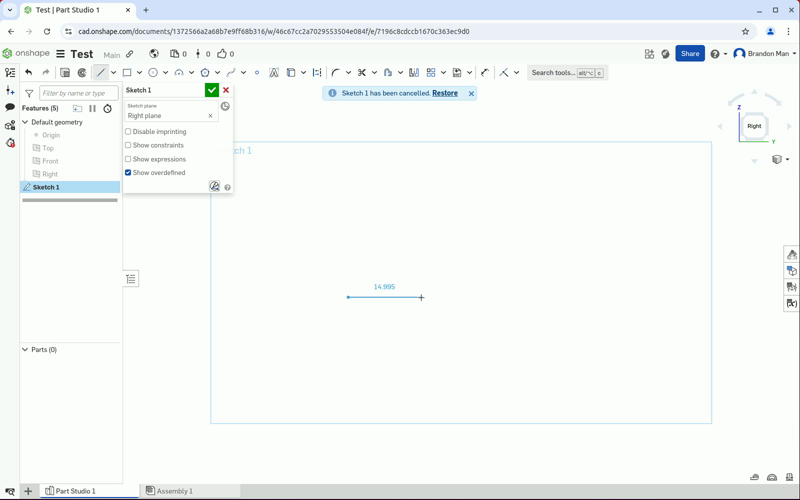
key_up(shift)
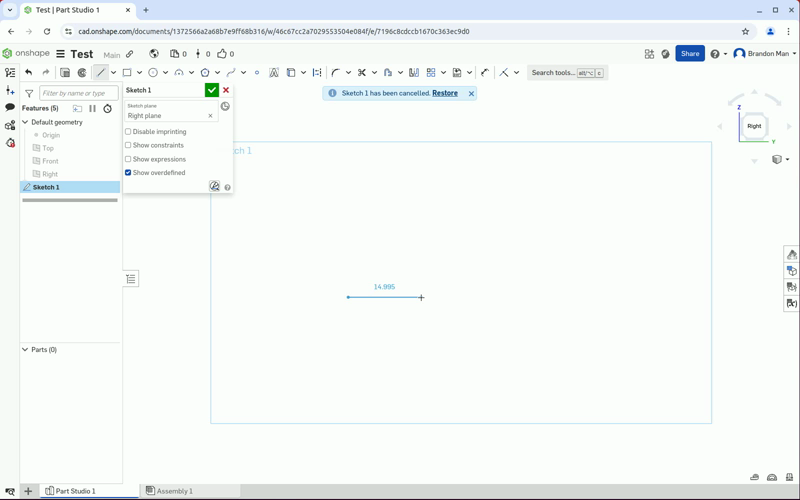
key_down(shift)
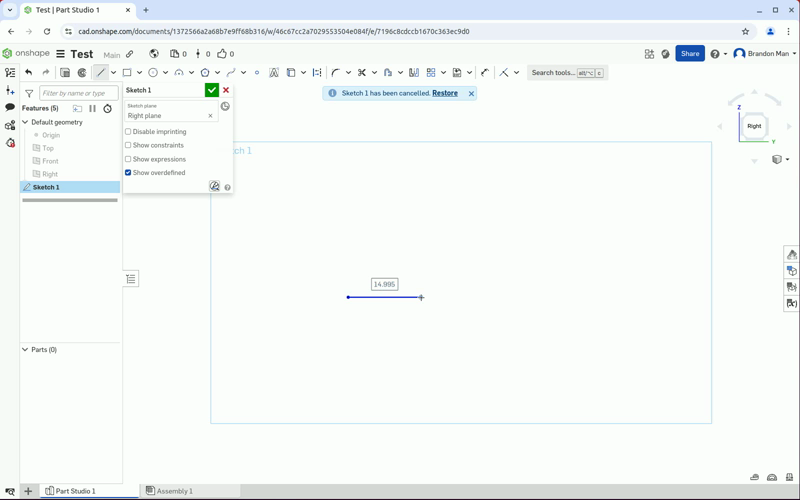
mouse_move(421, 193)
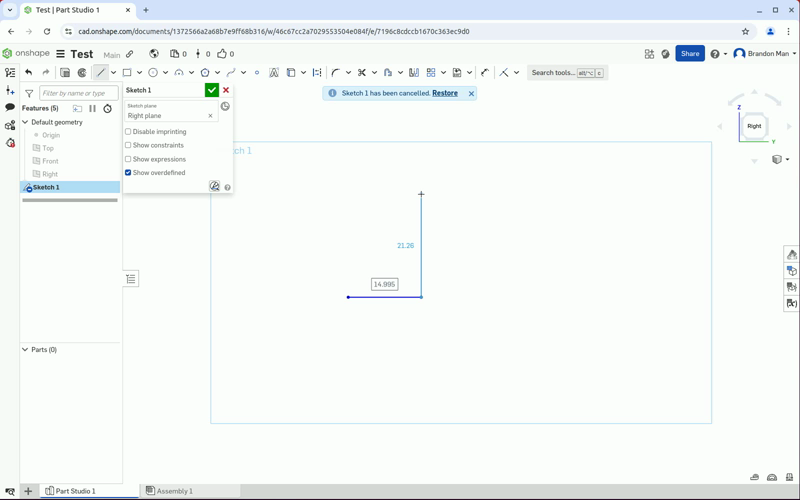
click(421, 193)
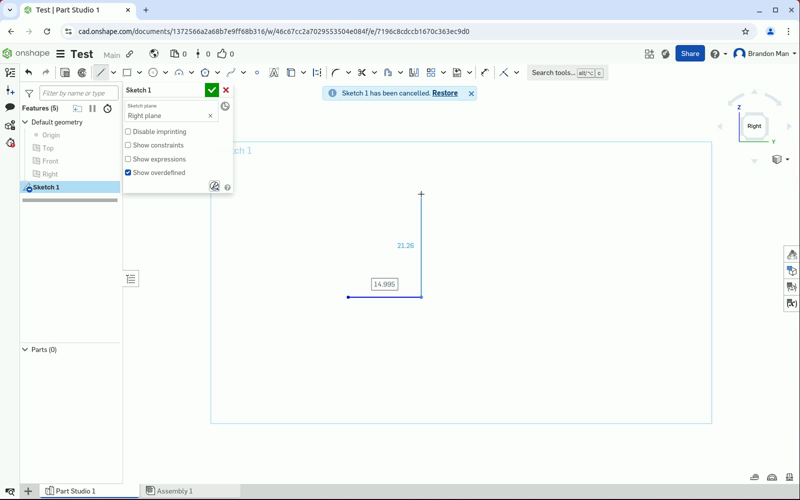
key_up(shift)
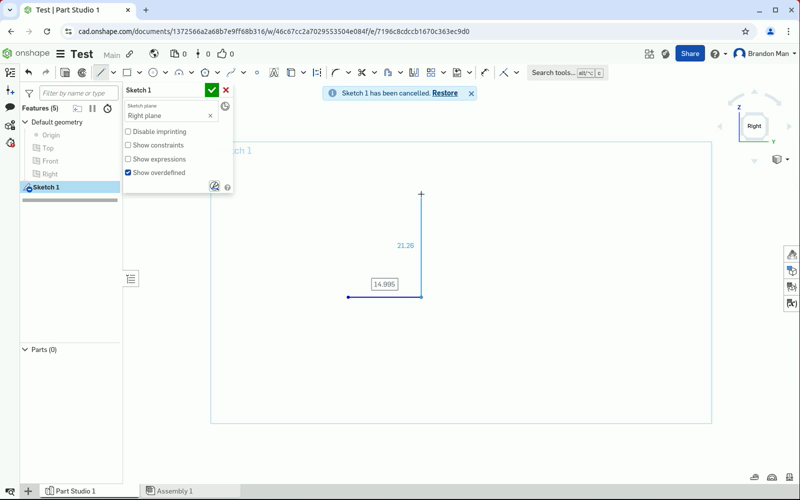
key_down(shift)
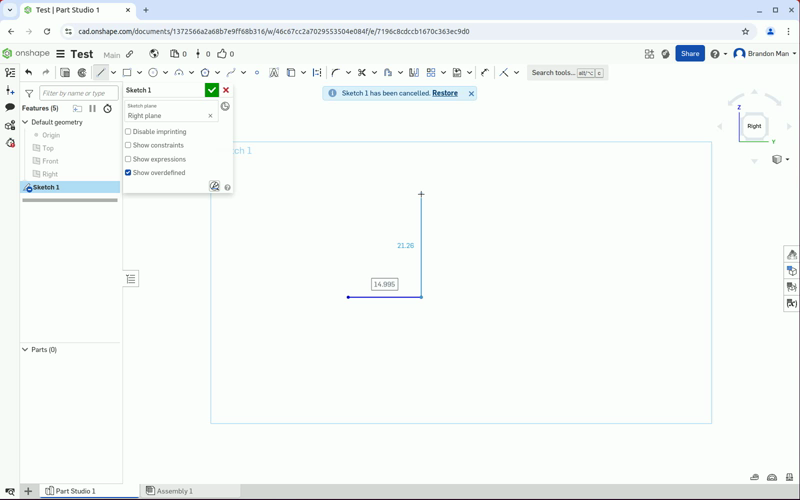
mouse_move(451, 193)
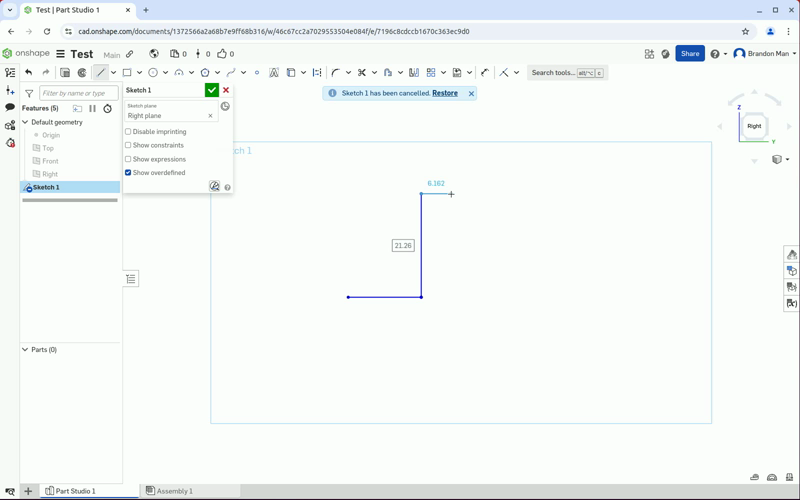
mouse_move(375, 197)
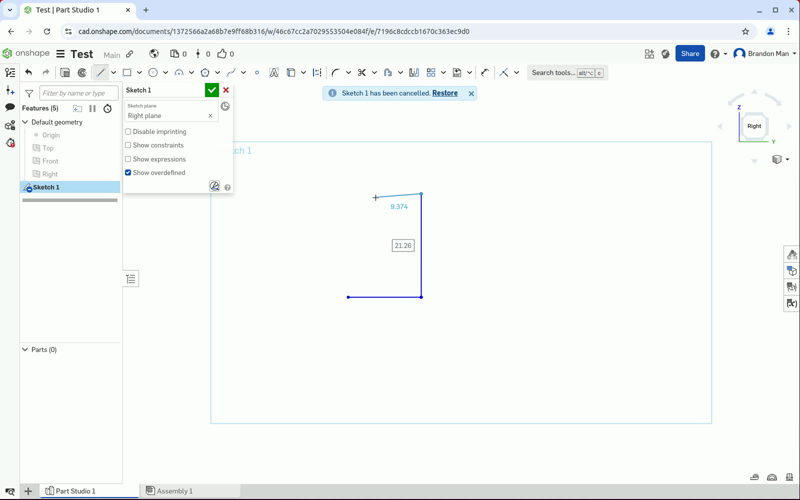
click(375, 197)
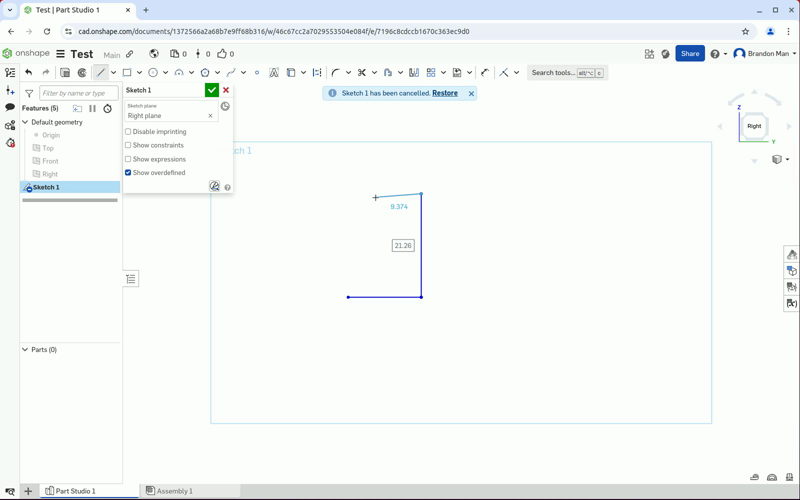
key_up(shift)
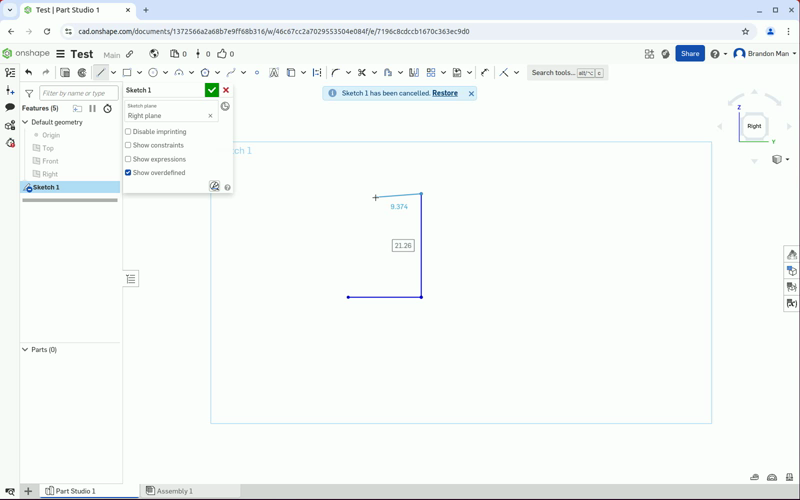
key(esc)
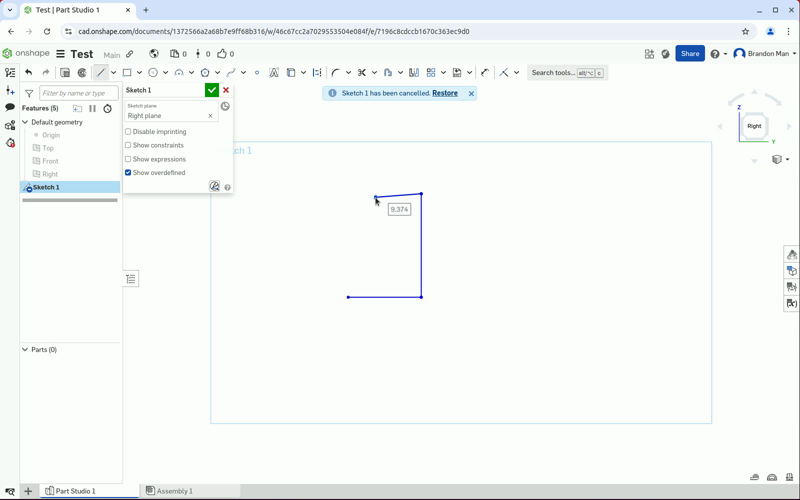
key(a)
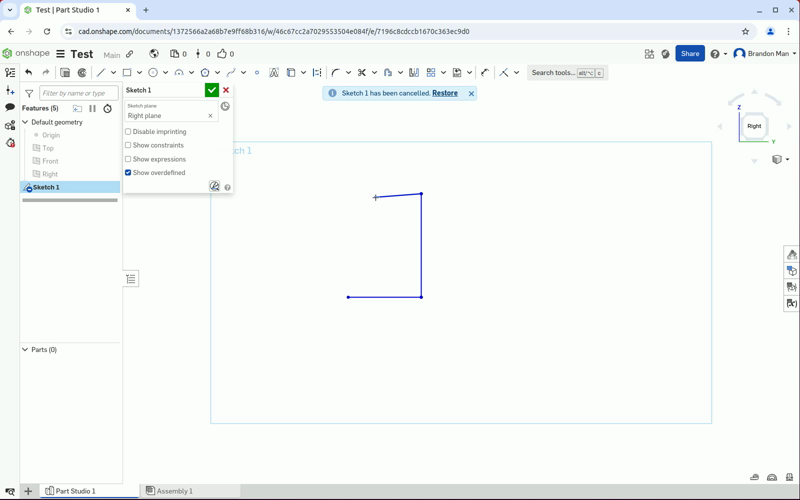
mouse_move(375, 197)
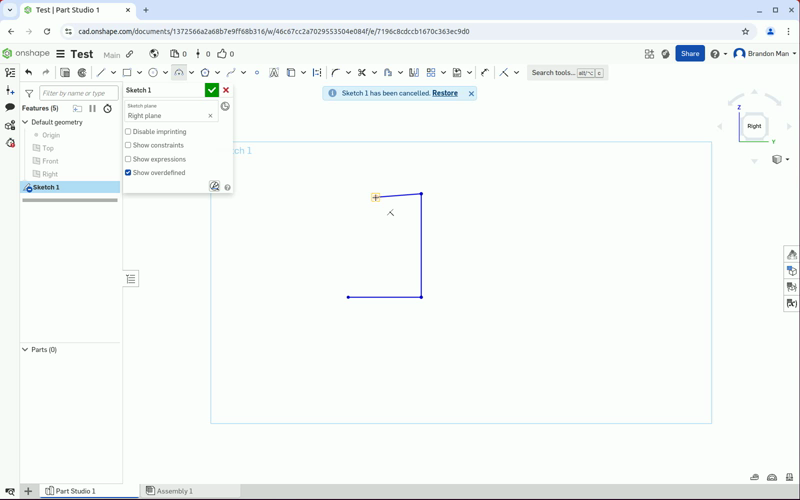
click(375, 197)
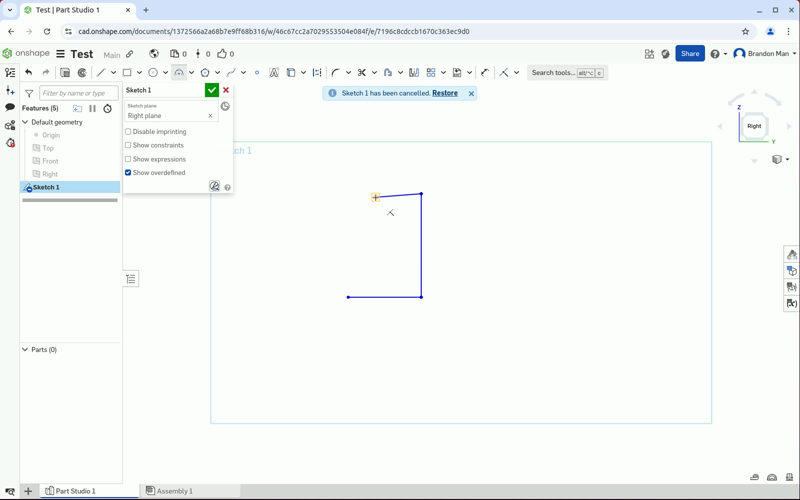
key_down(shift)
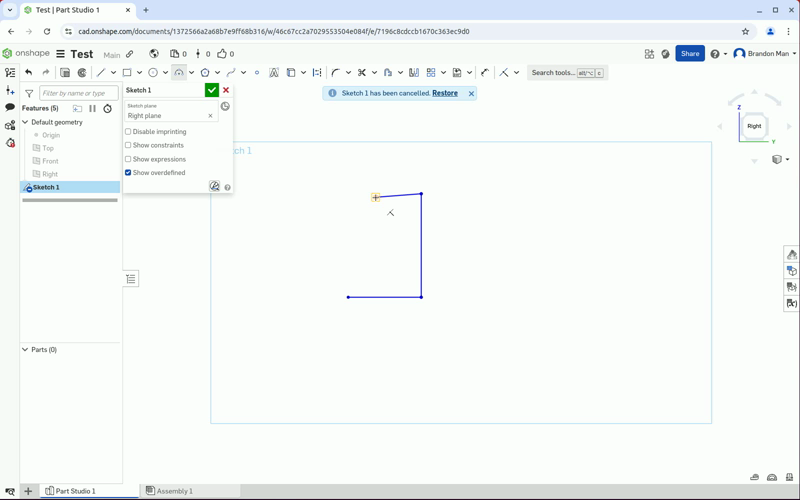
mouse_move(348, 225)
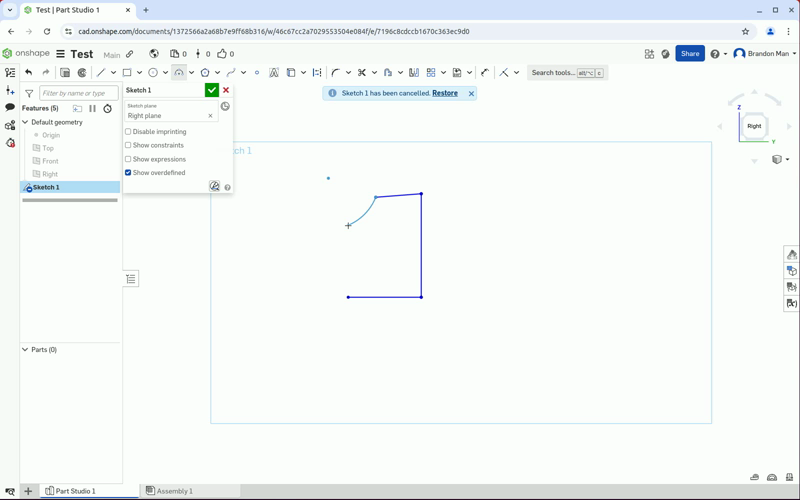
click(348, 225)
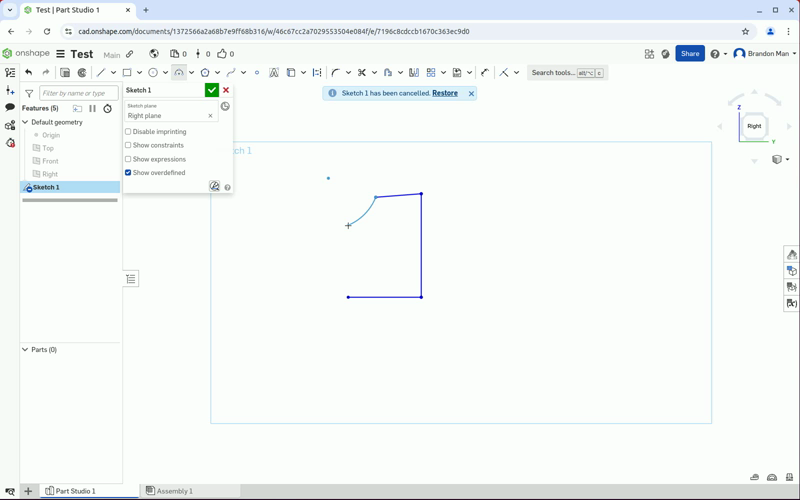
mouse_move(356, 205)
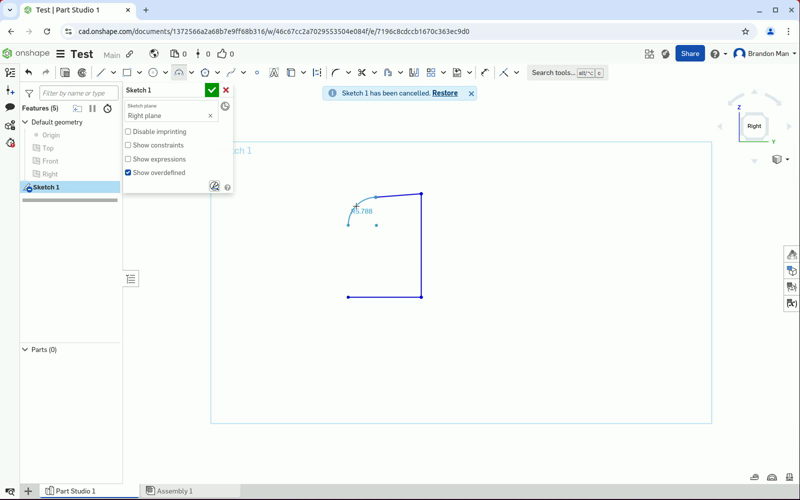
click(356, 205)
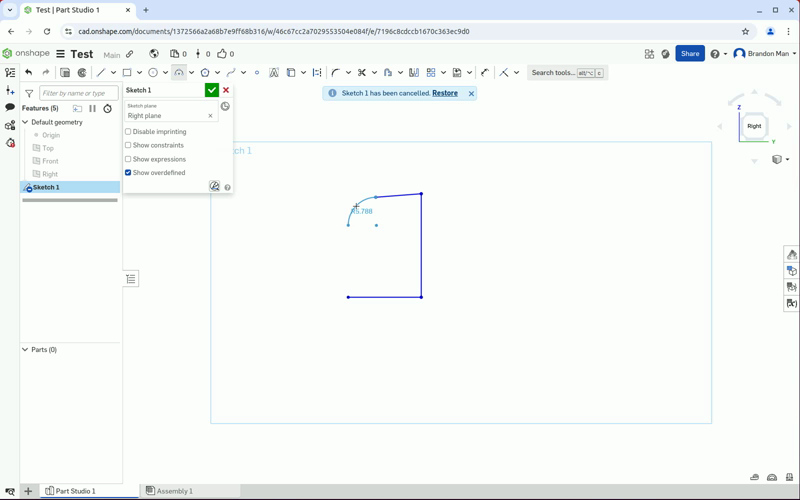
key_up(shift)
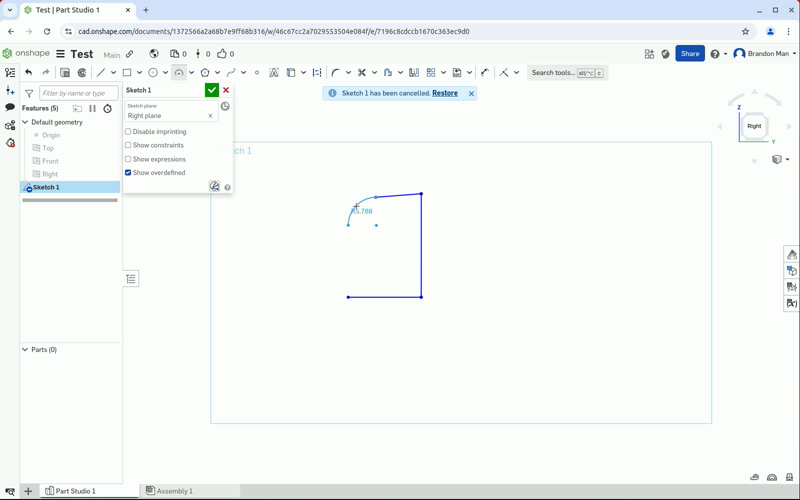
key(esc)
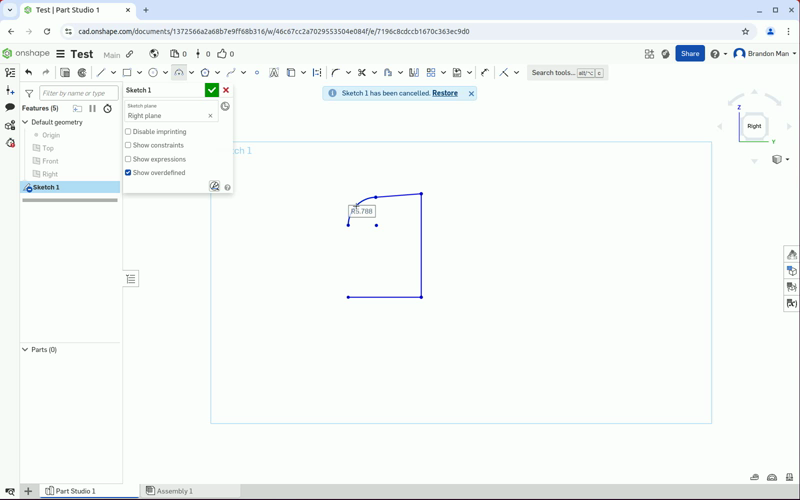
key(l)
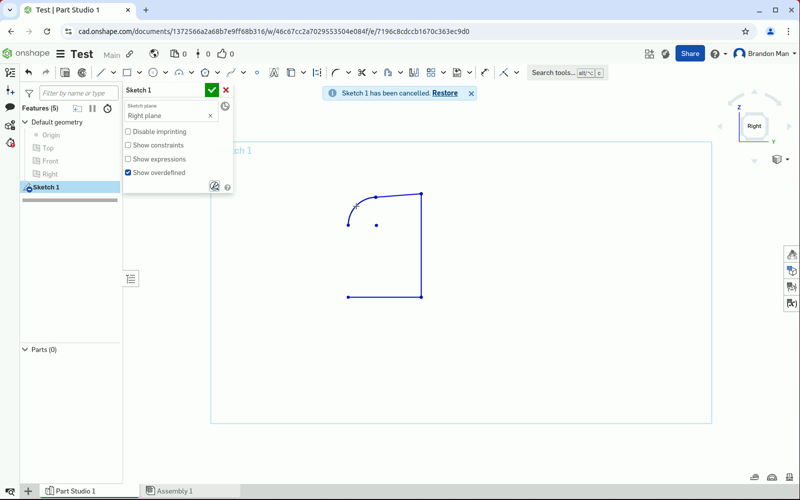
mouse_move(348, 225)
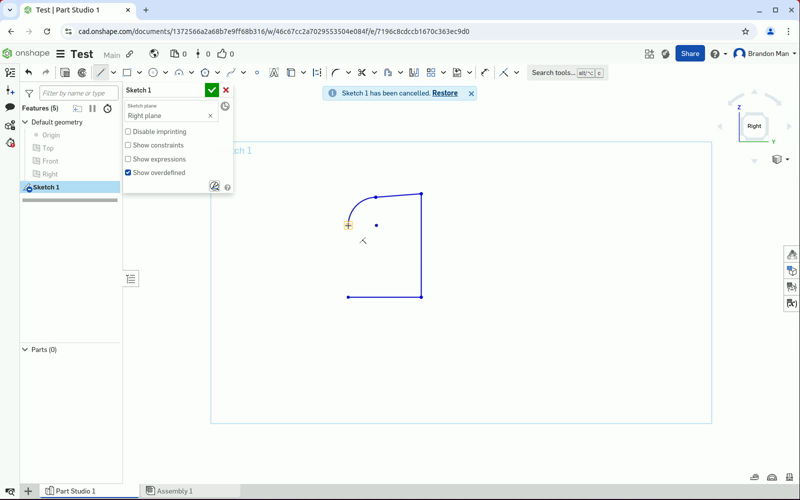
click(348, 225)
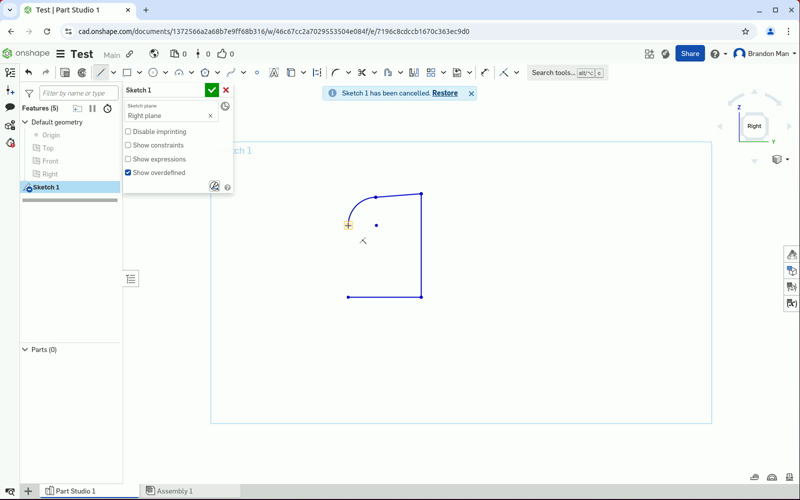
key_down(shift)
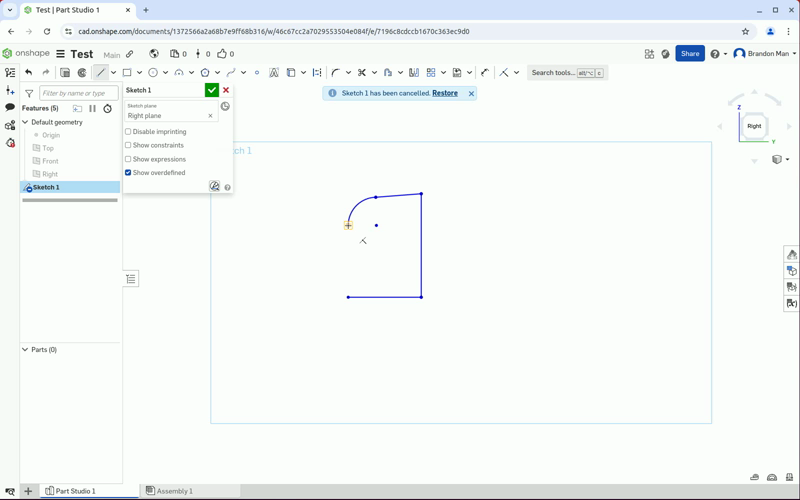
mouse_move(348, 297)
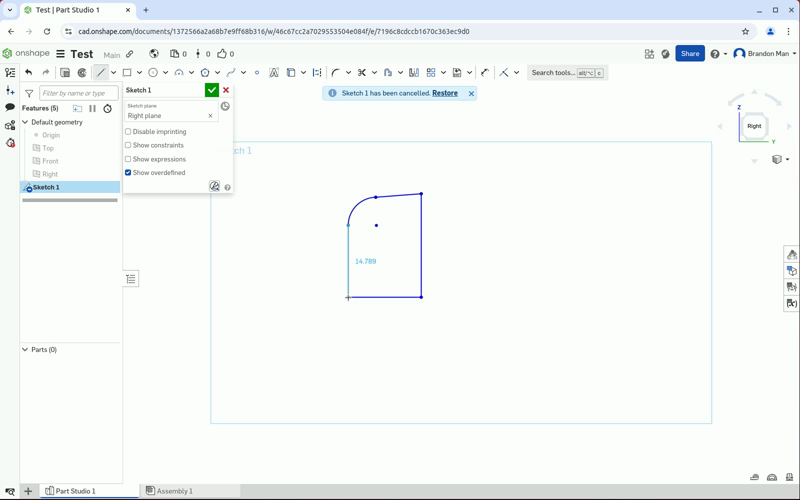
key_up(shift)
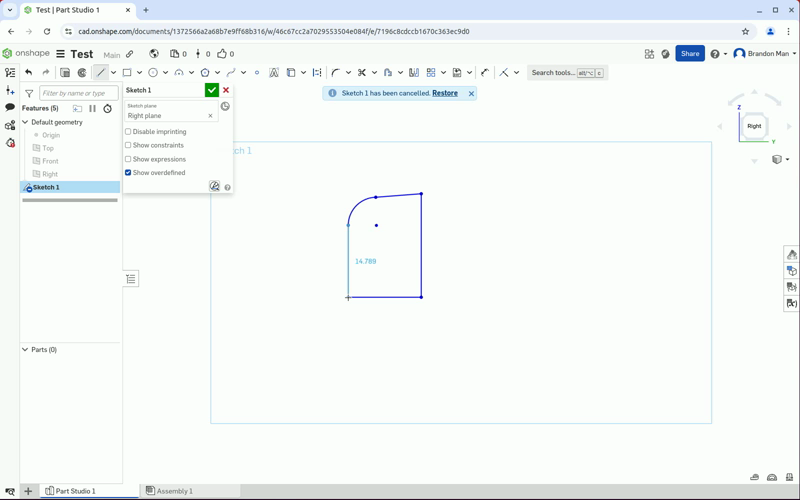
click(348, 297)
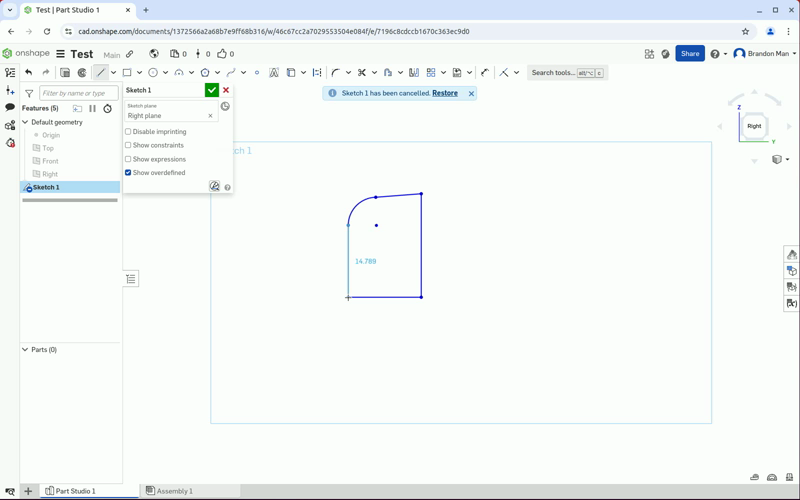
key(esc)
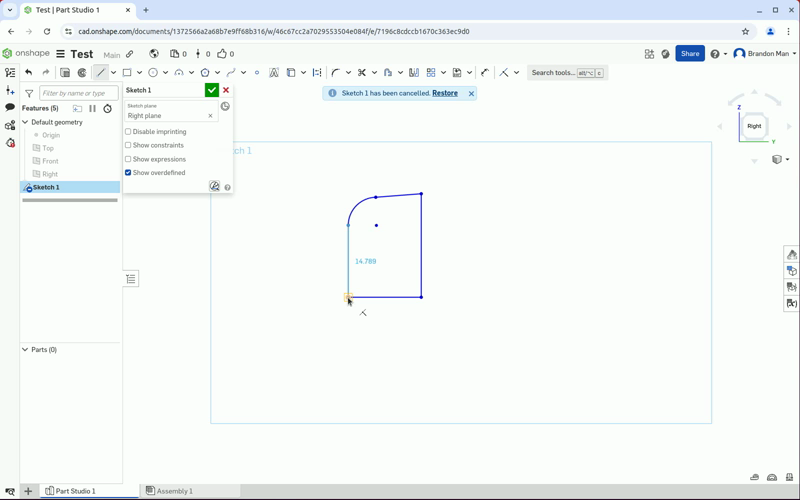
mouse_move(412, 217)
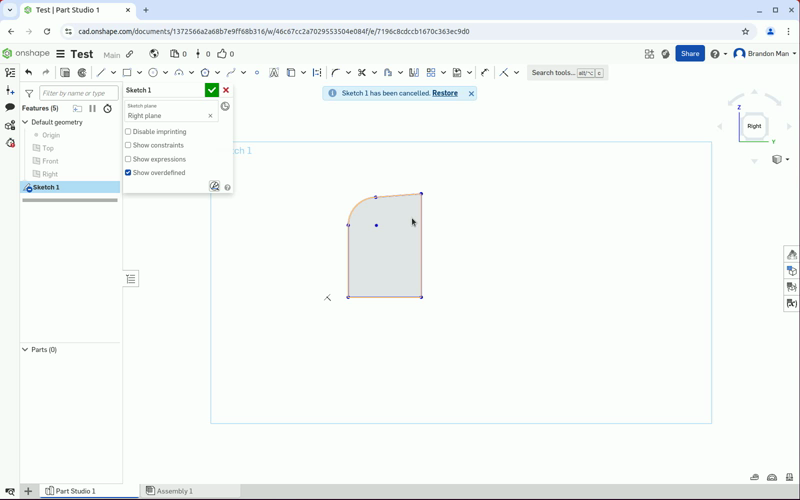
click(412, 217)
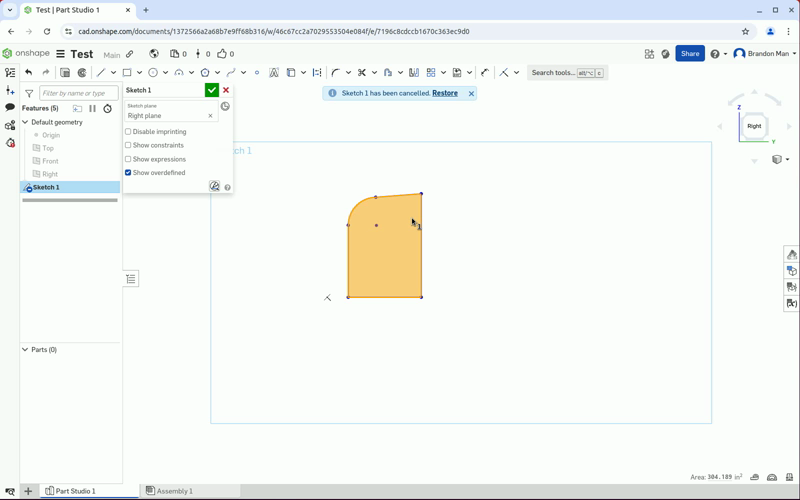
mouse_move(73, 352)
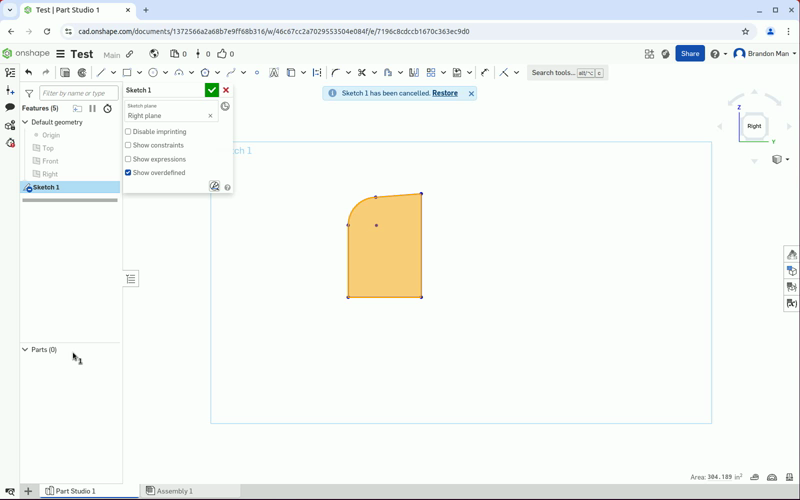
key(shift+y)
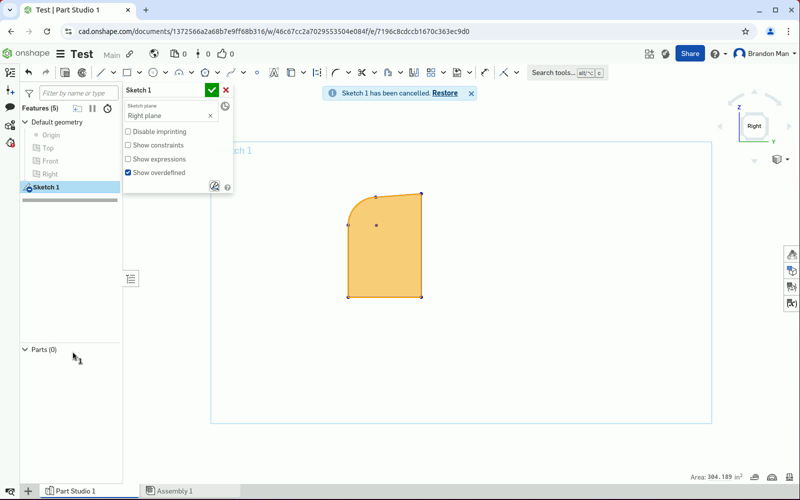
key(shift+e)
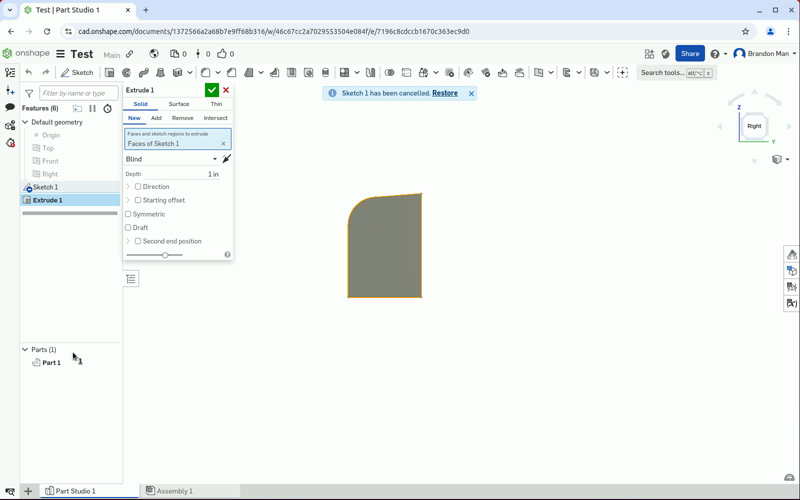
mouse_move(143, 106)
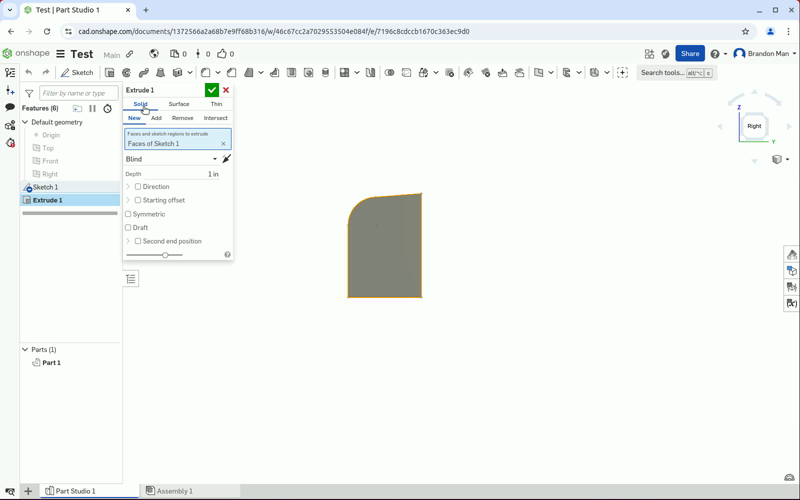
click(143, 106)
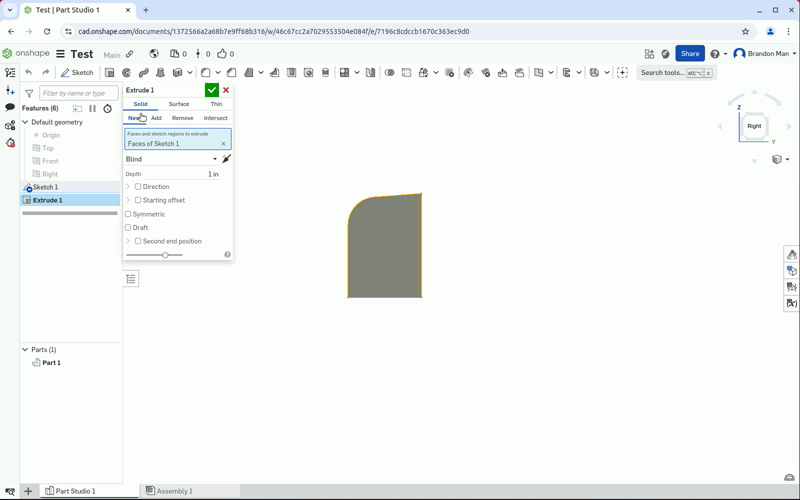
mouse_move(137, 120)
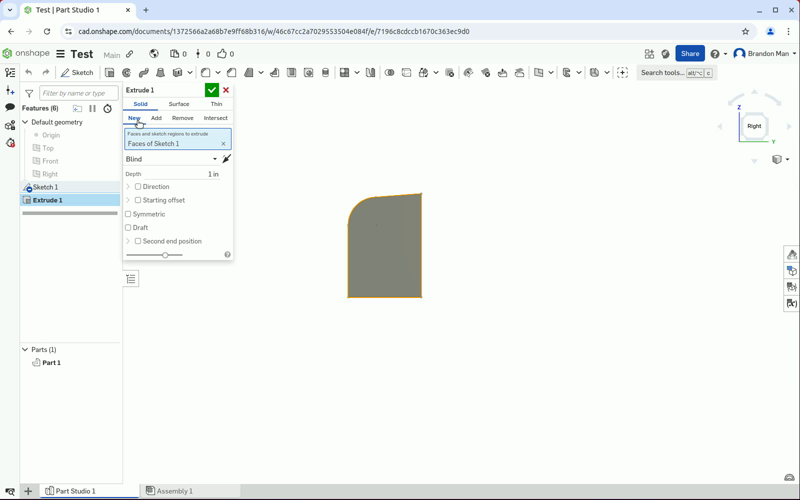
click(137, 120)
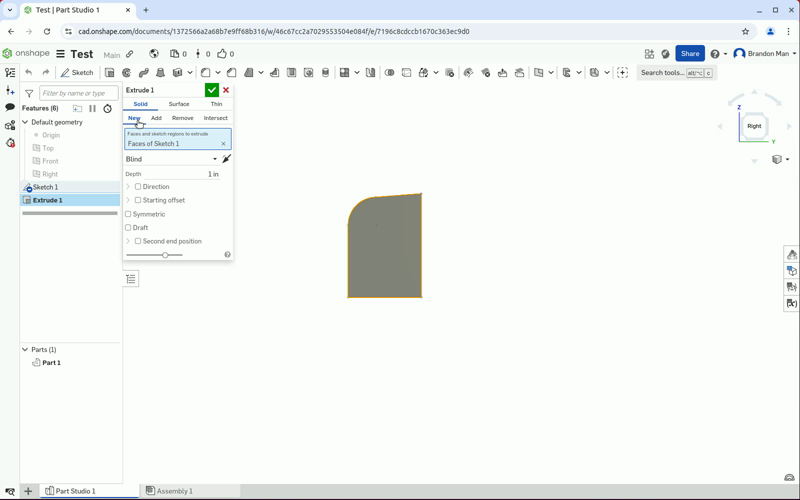
key(tab, 4)
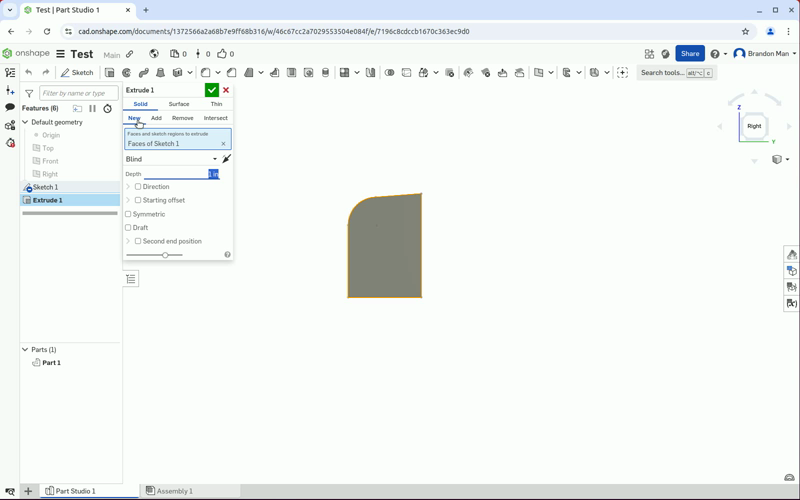
text(-10.351)
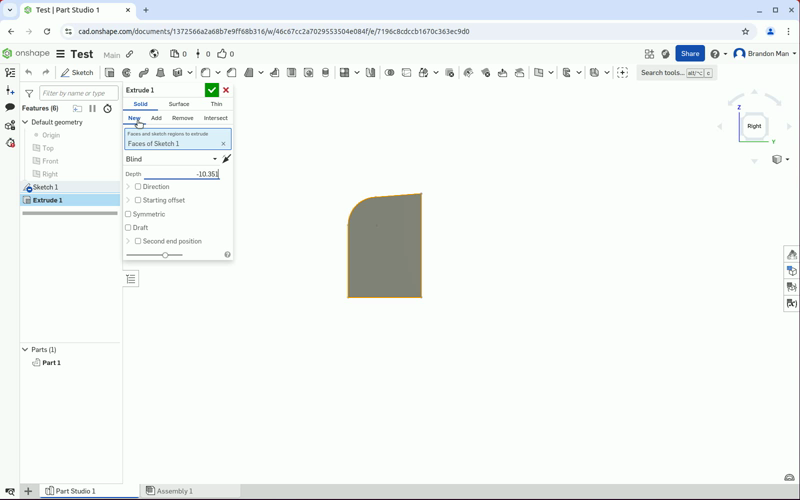
key(enter)
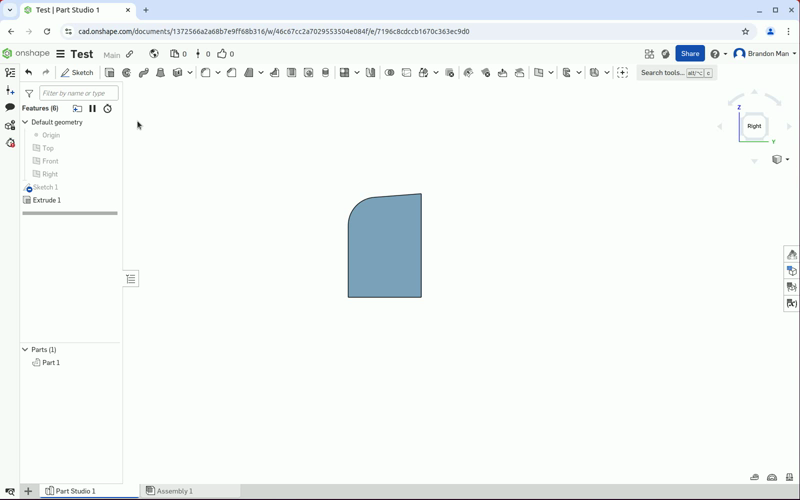
key(shift+h)
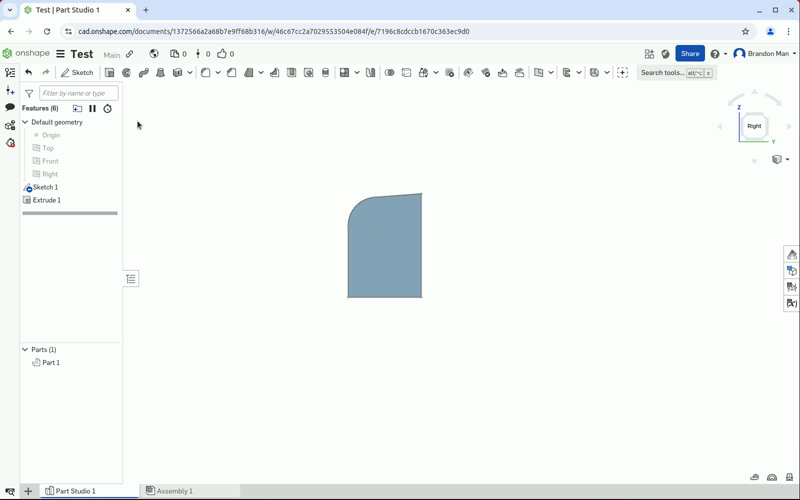
key(shift+h)
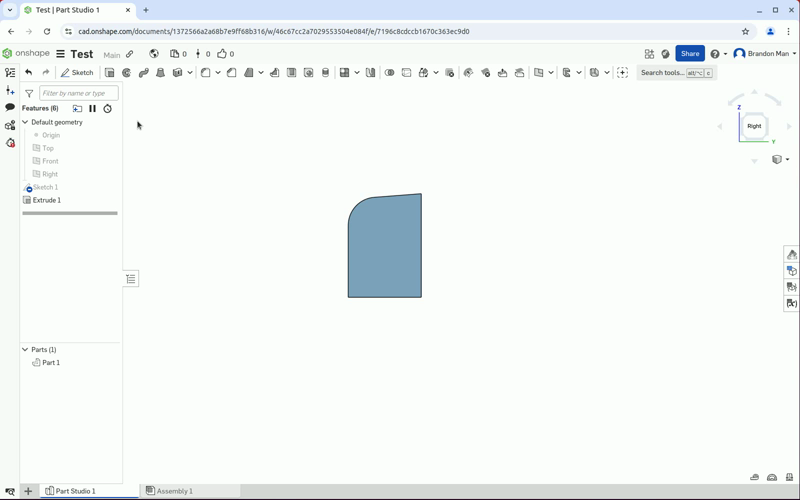
mouse_move(73, 189)
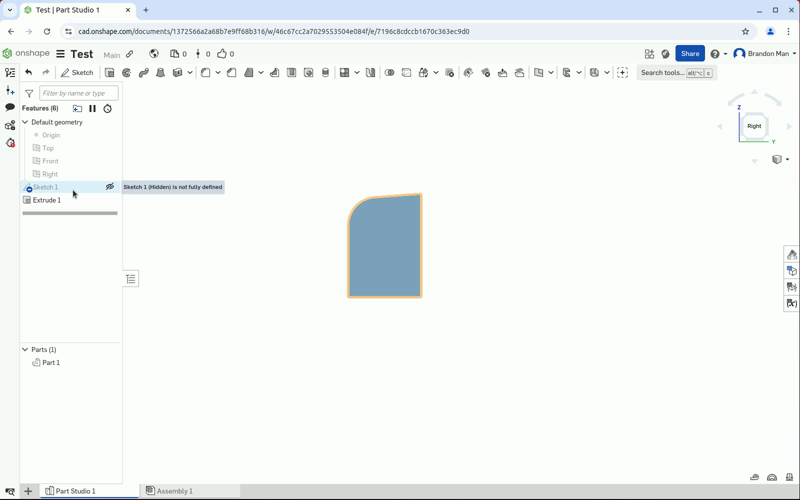
click(73, 189)
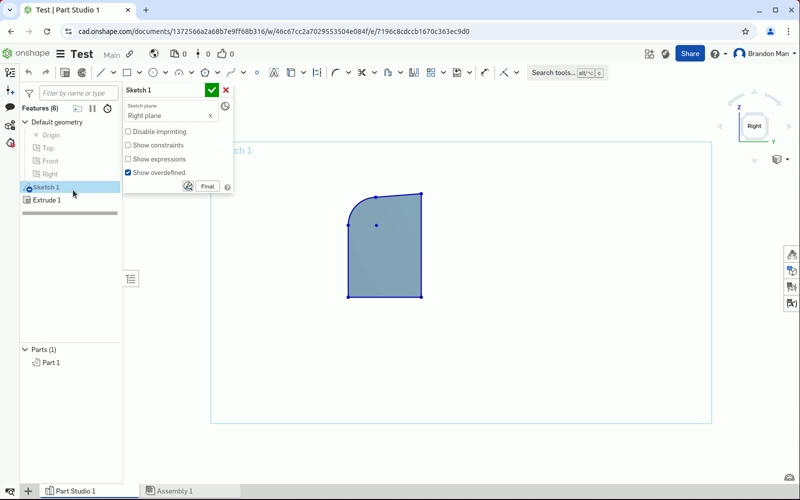
mouse_move(229, 92)
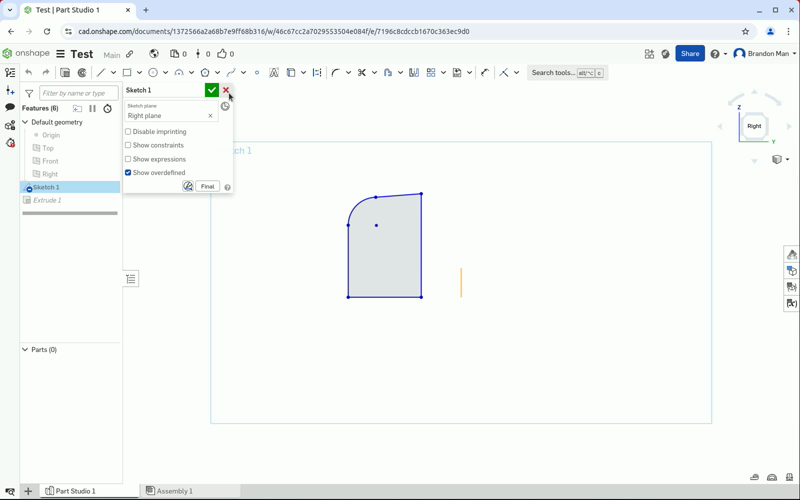
click(229, 92)
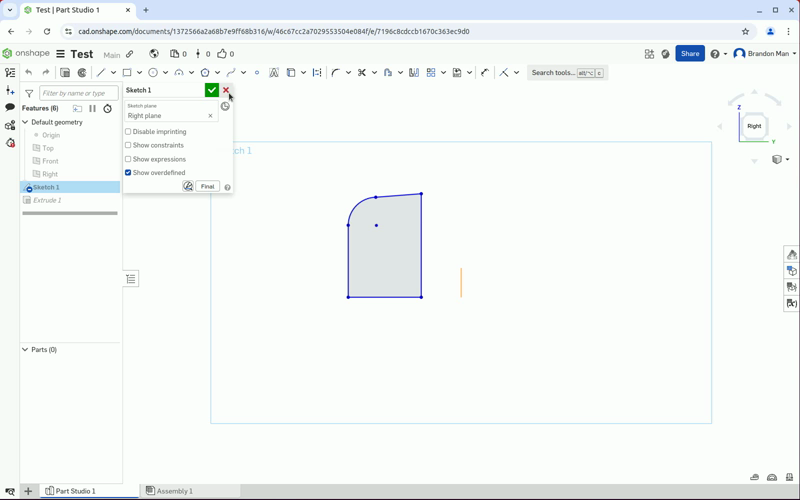
key(shift+s)
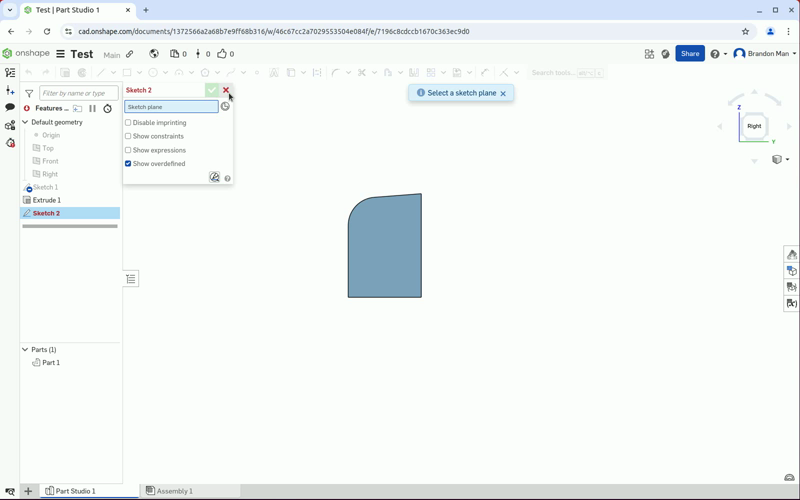
mouse_move(73, 176)
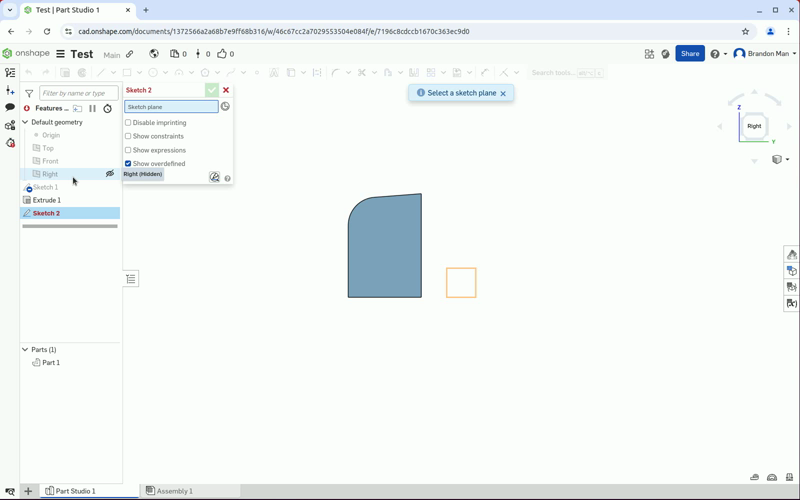
click(73, 176)
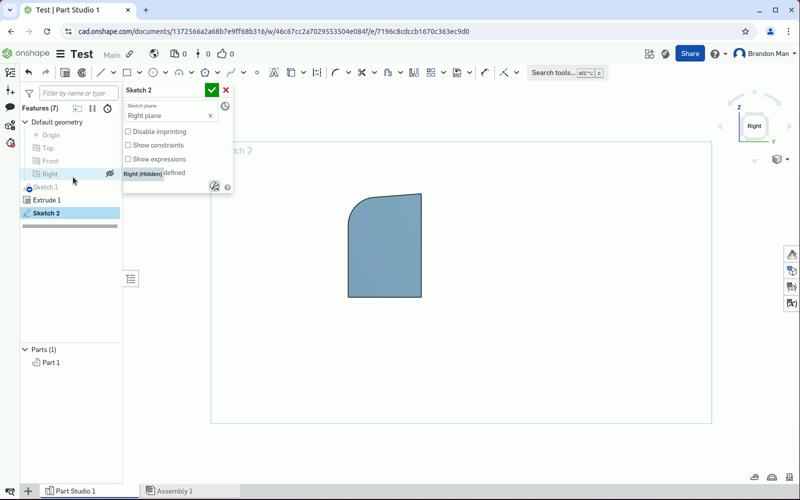
mouse_move(73, 352)
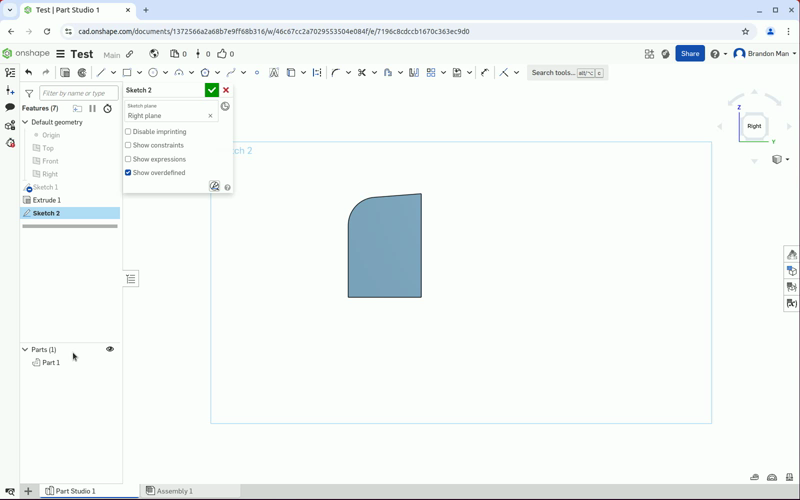
key(y)
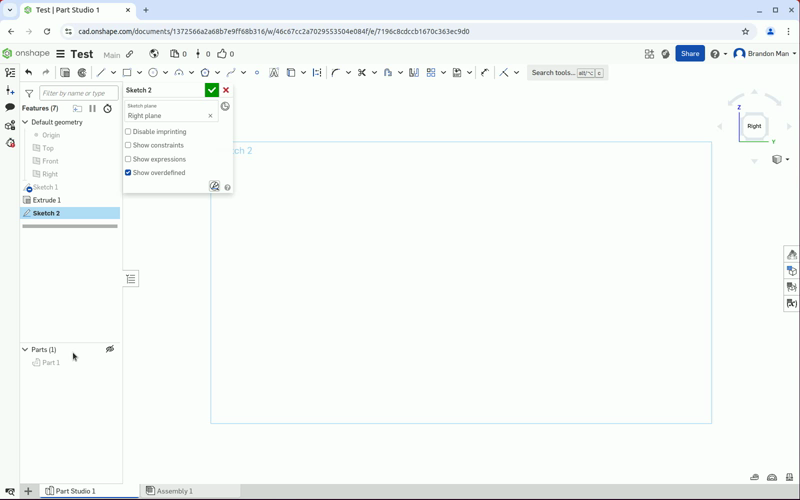
key(c)
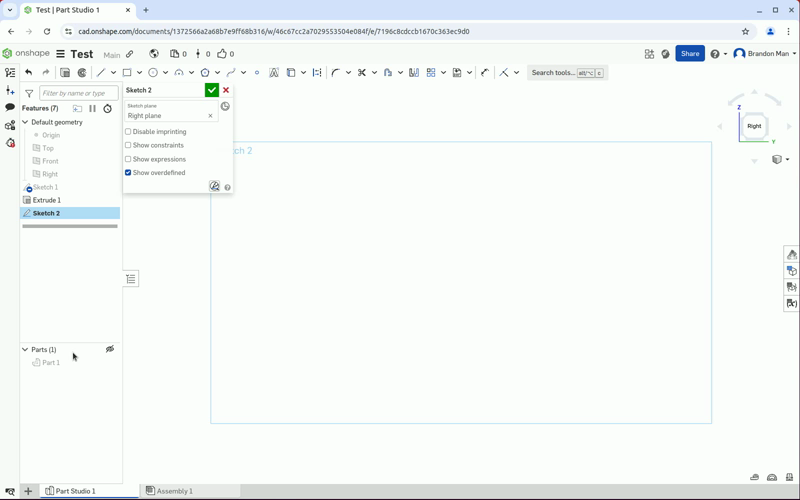
key_down(shift)
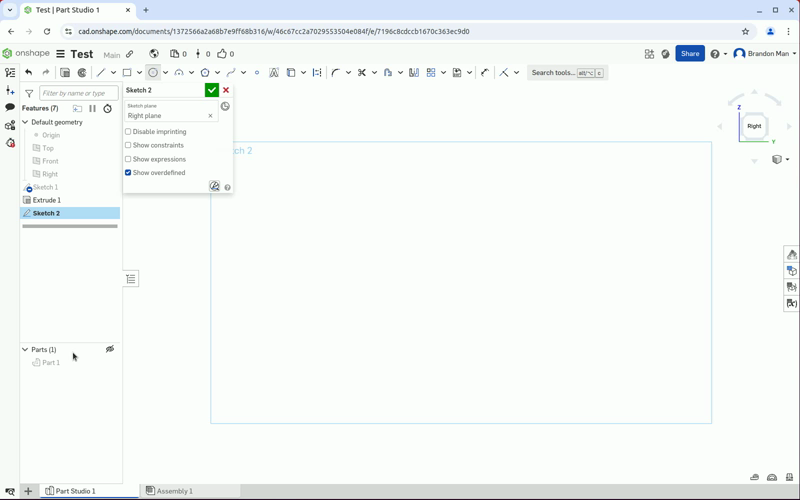
mouse_move(399, 275)
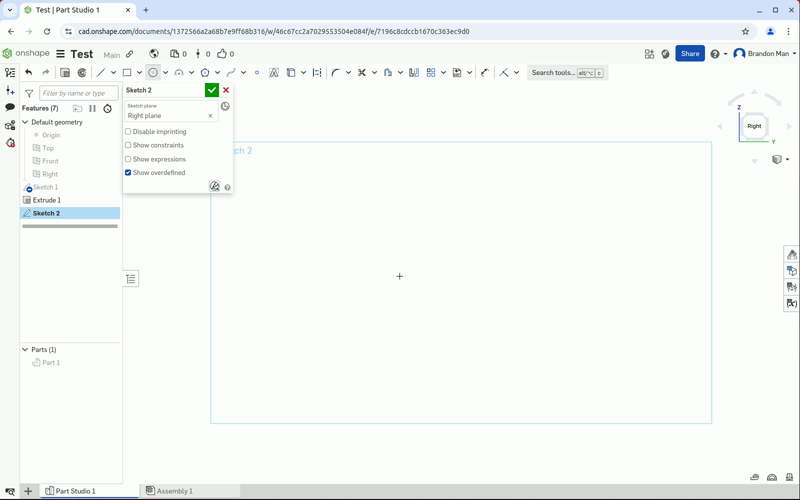
click(399, 275)
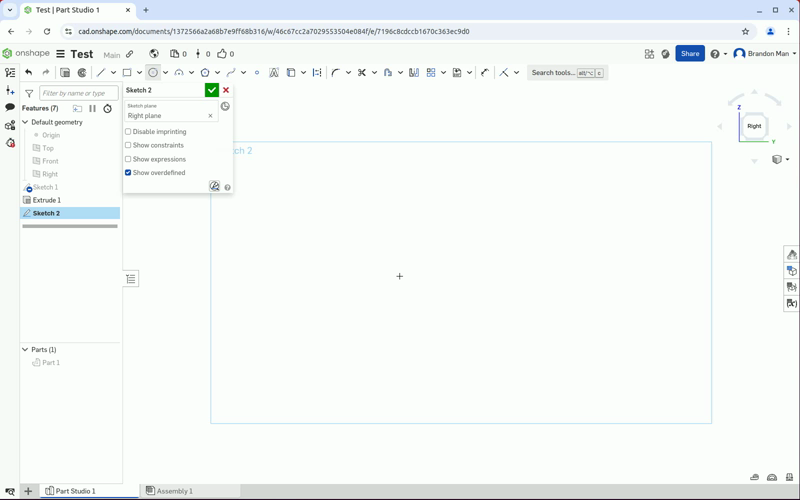
key_up(shift)
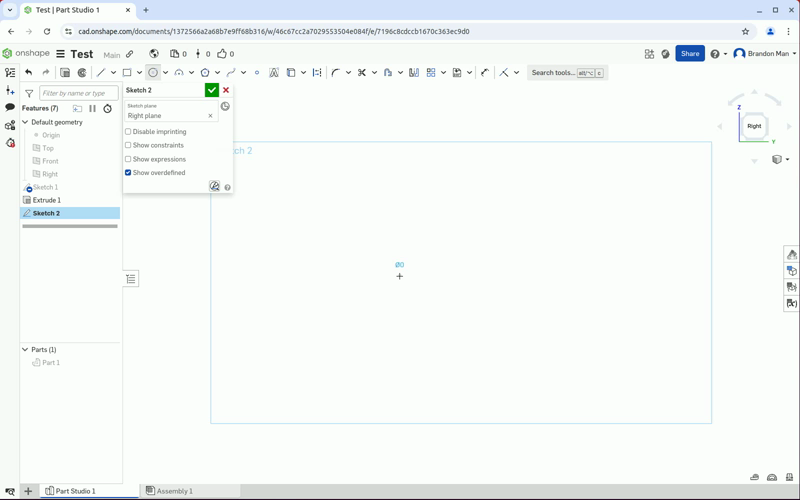
mouse_move(414, 275)
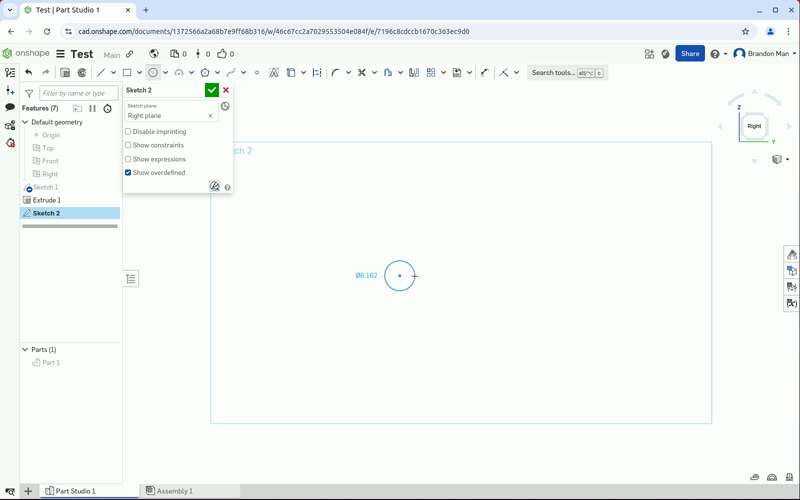
click(414, 275)
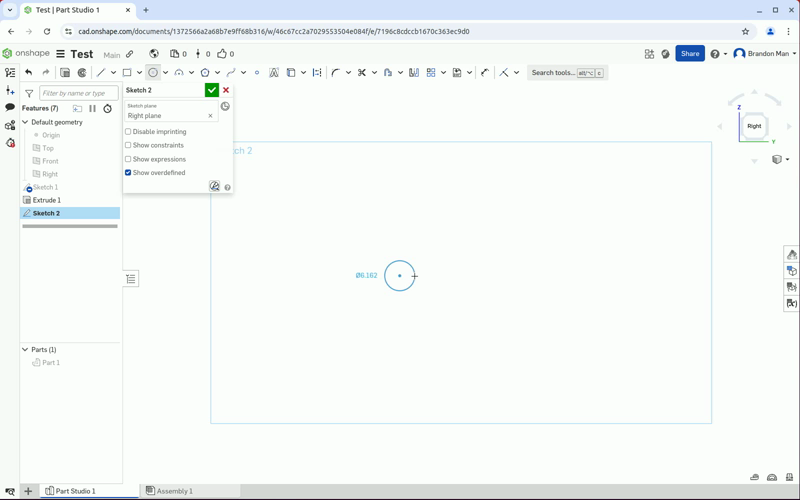
key(esc)
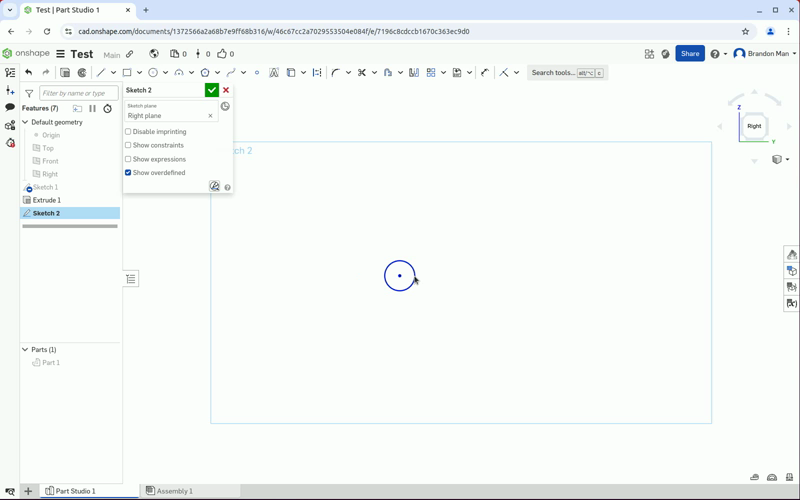
mouse_move(407, 287)
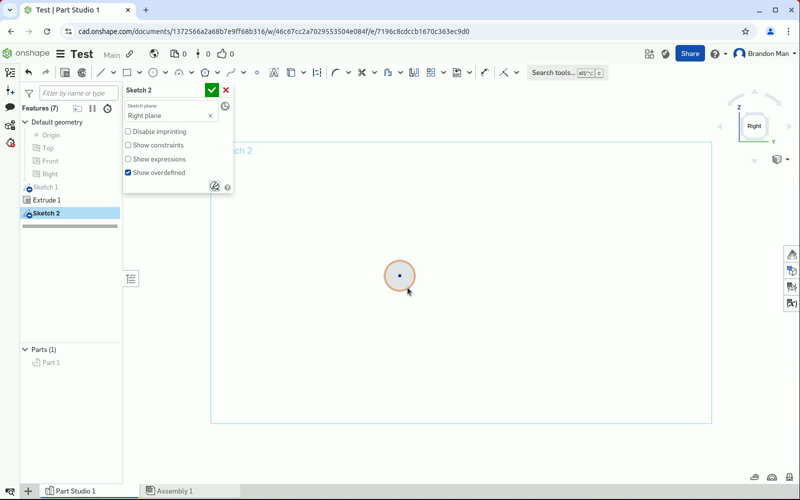
scroll(6)
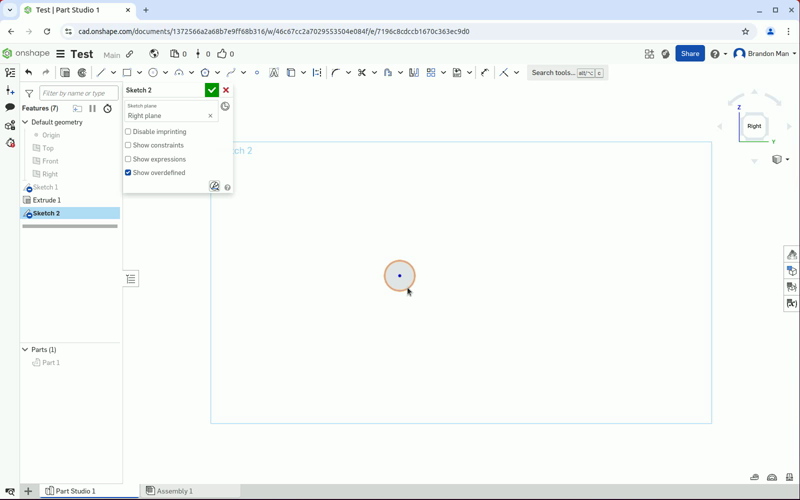
scroll(6)
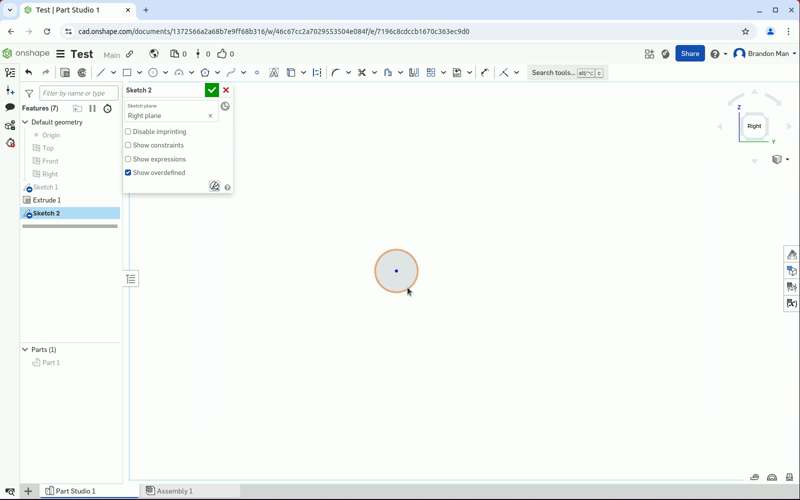
scroll(6)
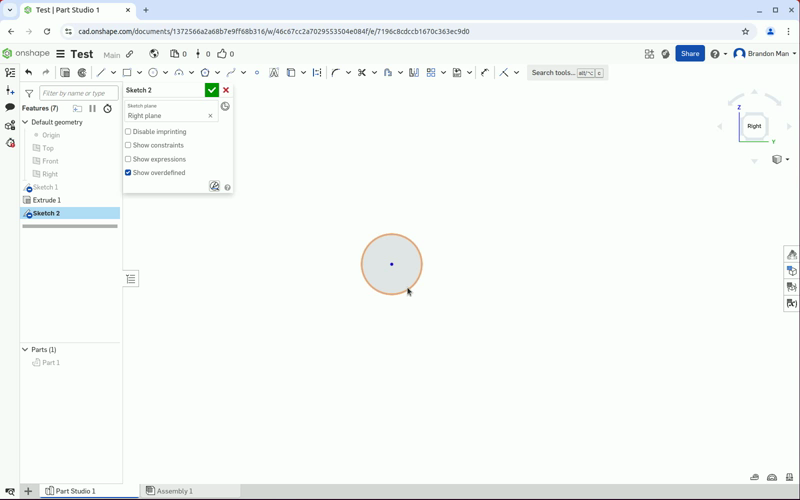
scroll(6)
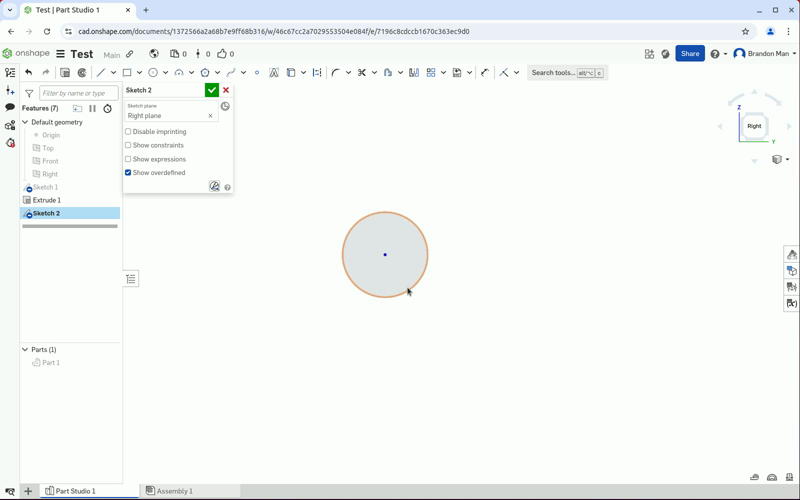
scroll(6)
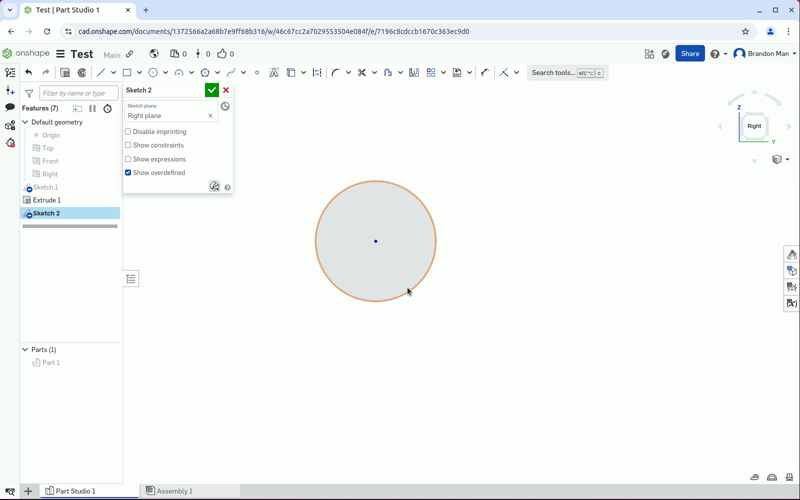
scroll(6)
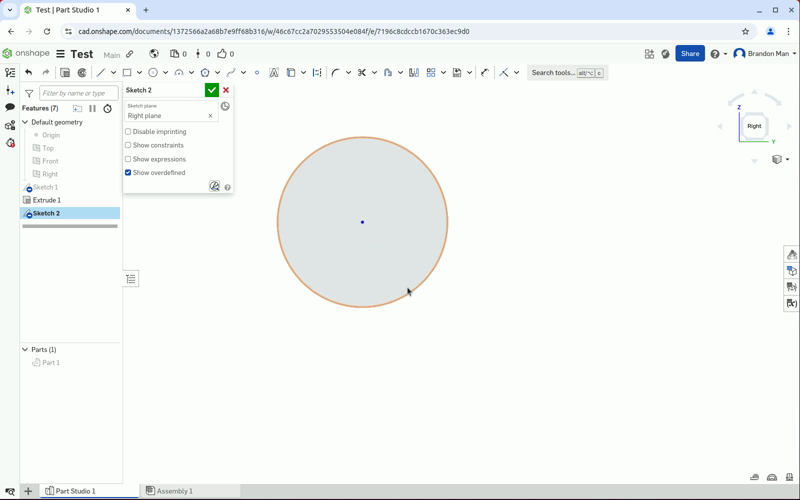
scroll(6)
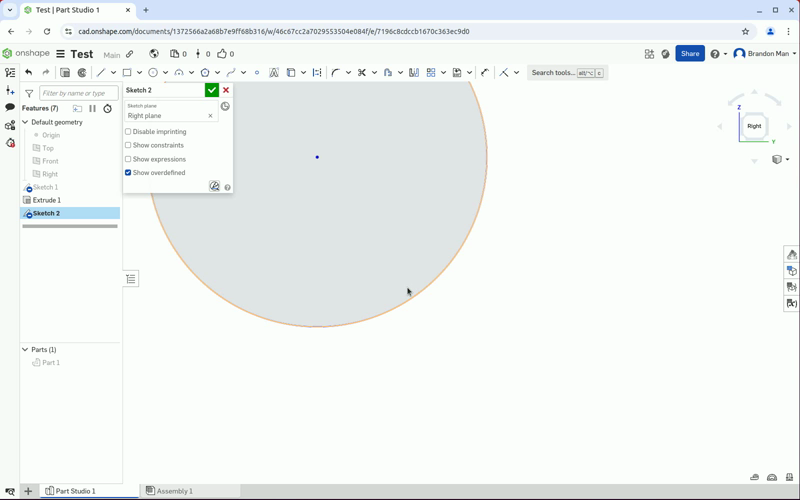
click(407, 287)
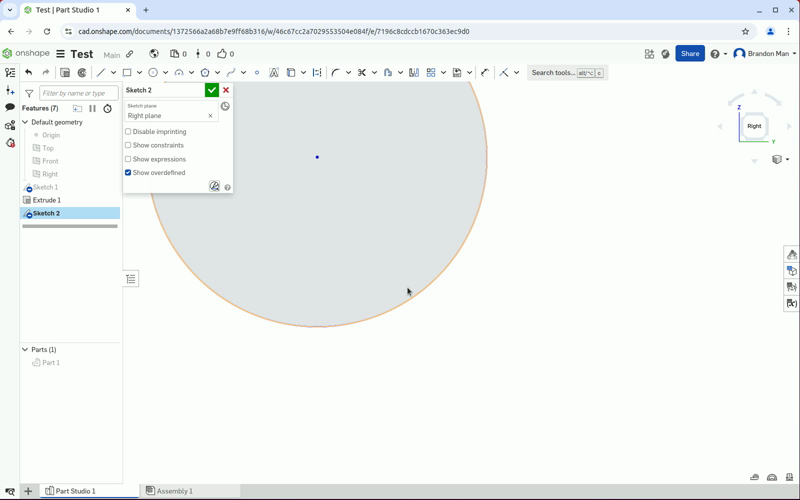
scroll(-6)
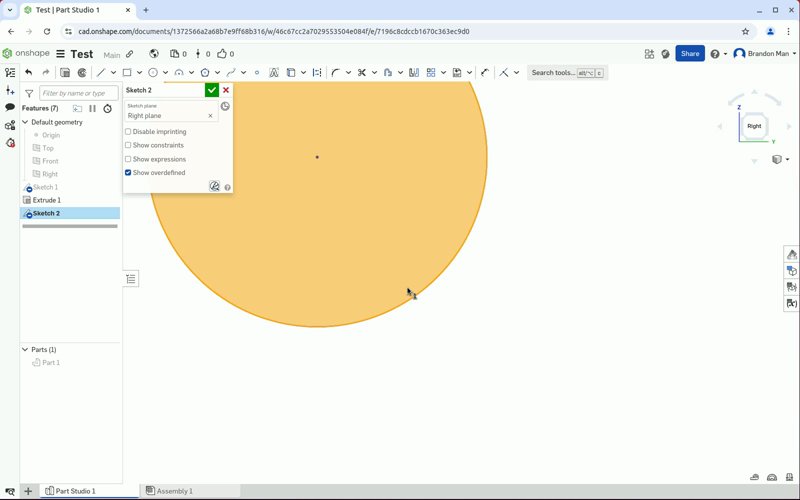
scroll(-6)
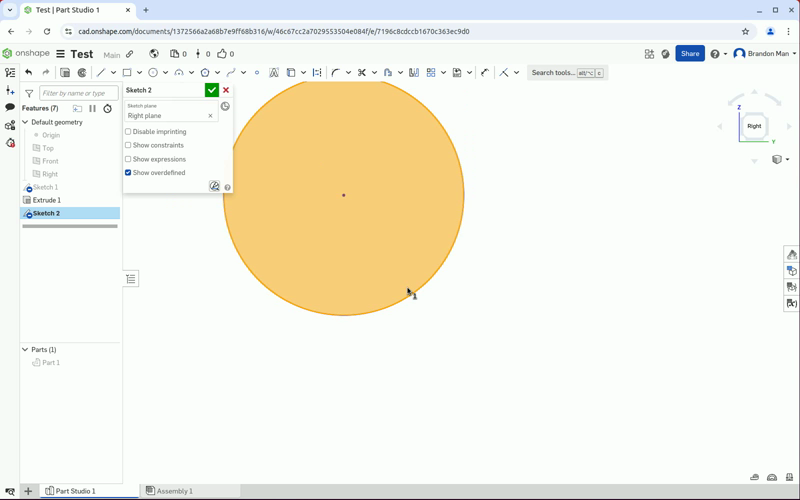
scroll(-6)
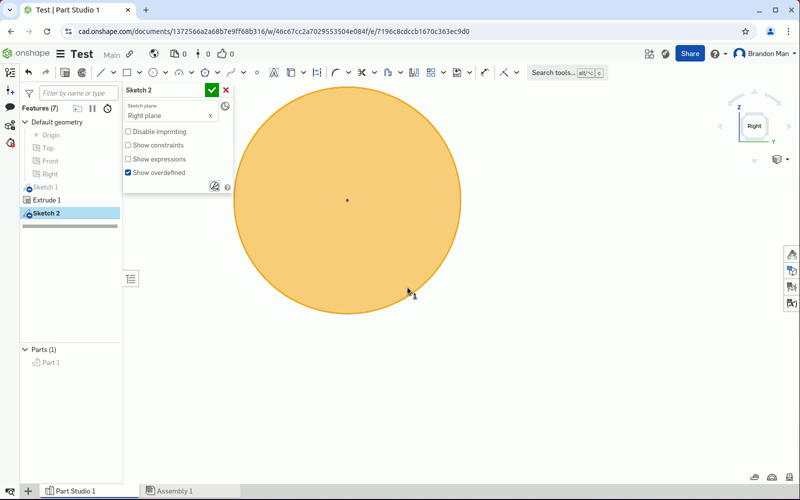
scroll(-6)
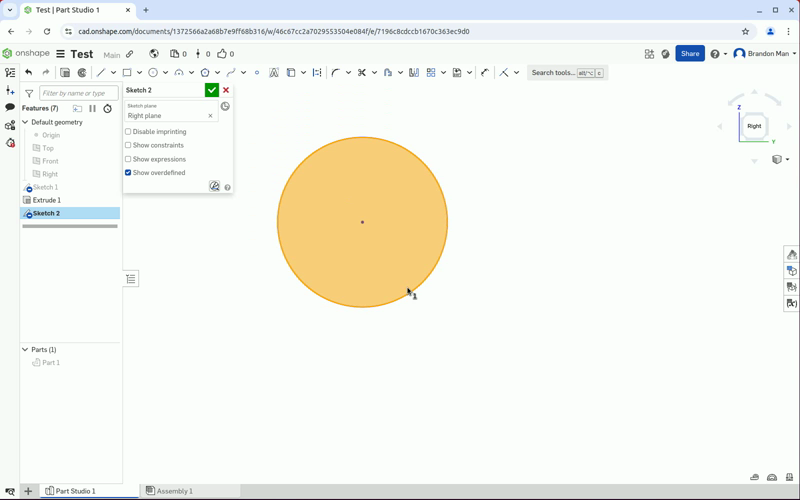
scroll(-6)
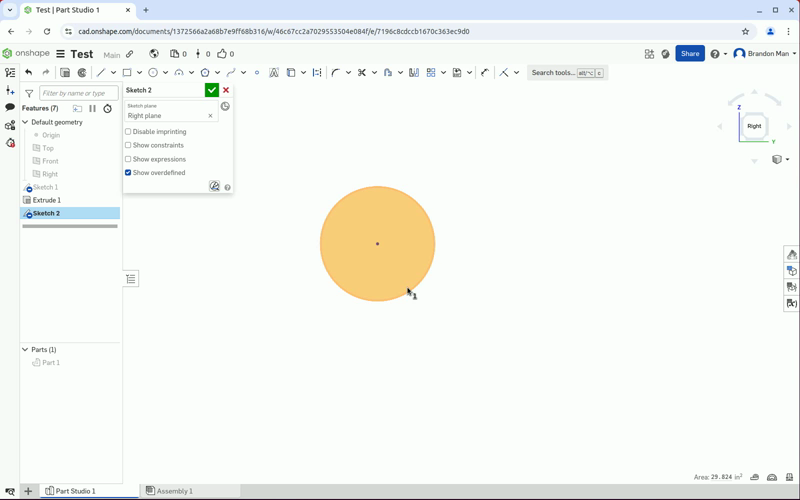
scroll(-6)
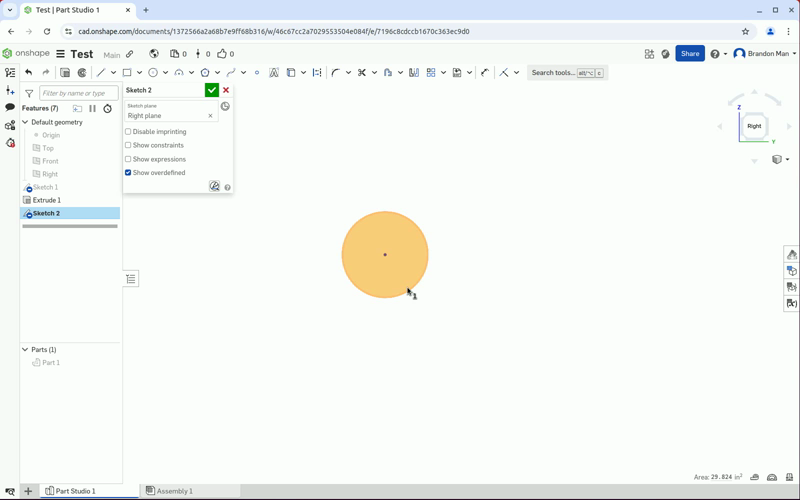
scroll(-6)
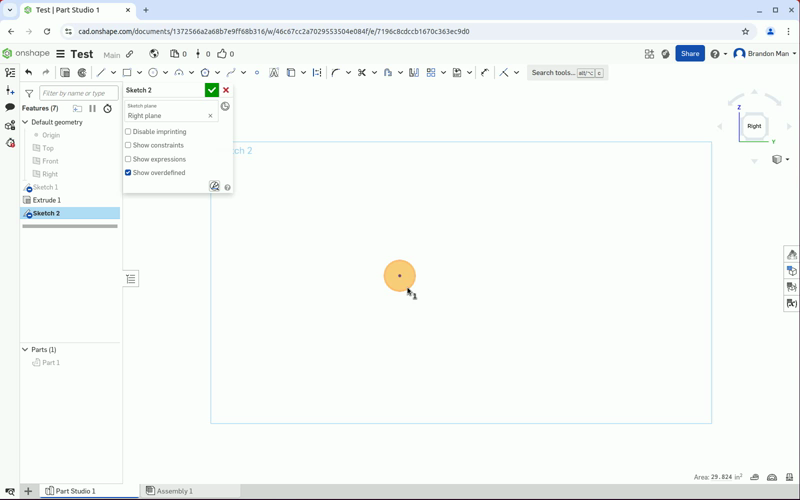
mouse_move(73, 352)
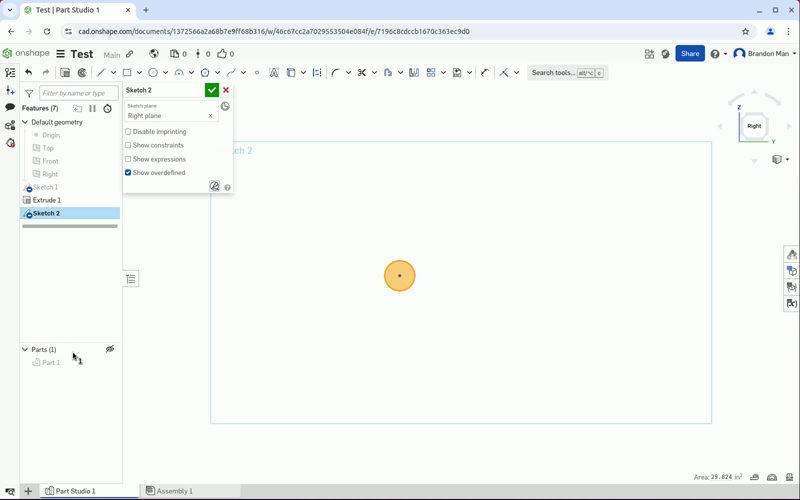
key(shift+y)
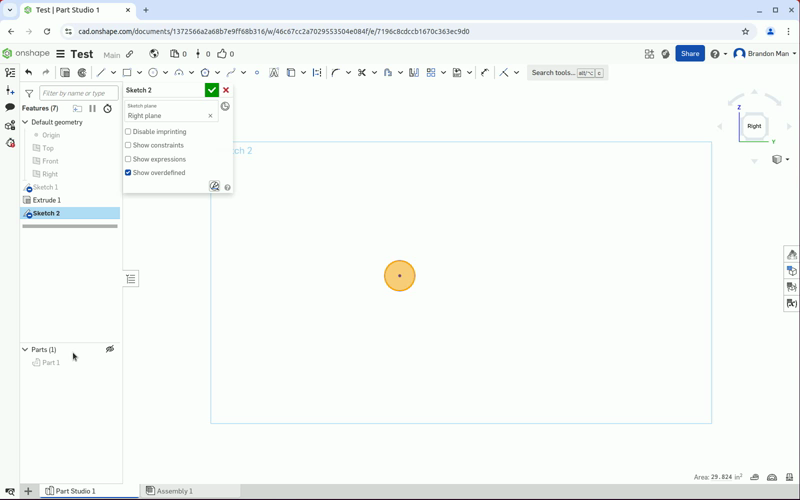
key(shift+e)
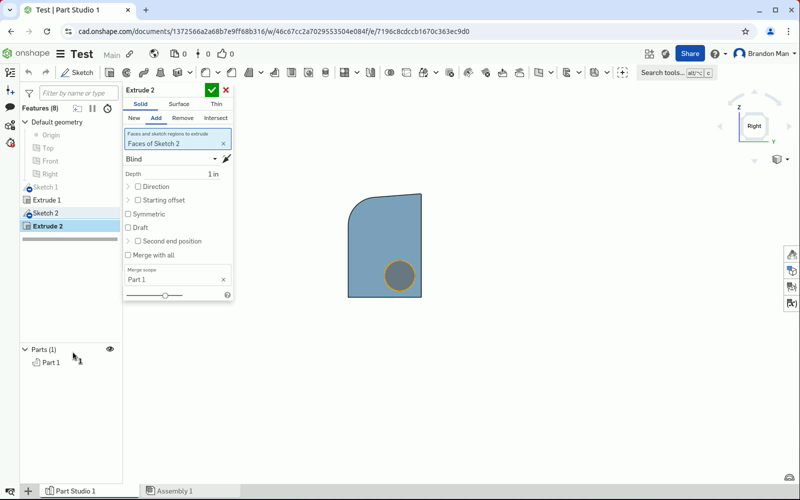
mouse_move(143, 106)
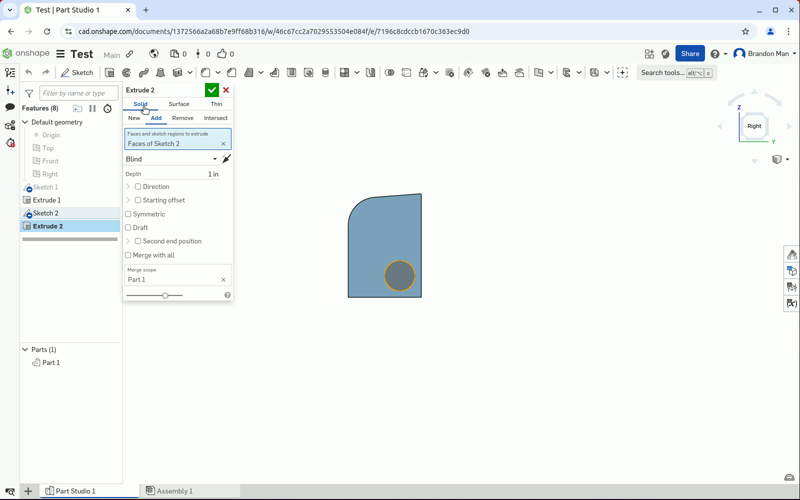
click(143, 106)
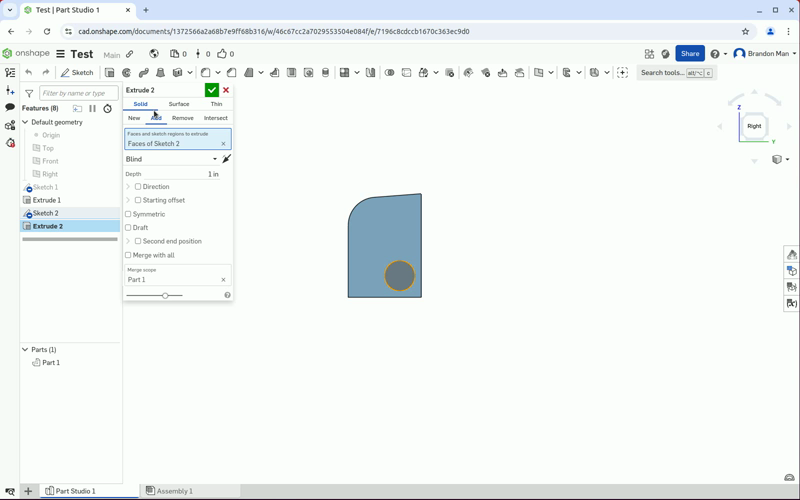
mouse_move(186, 120)
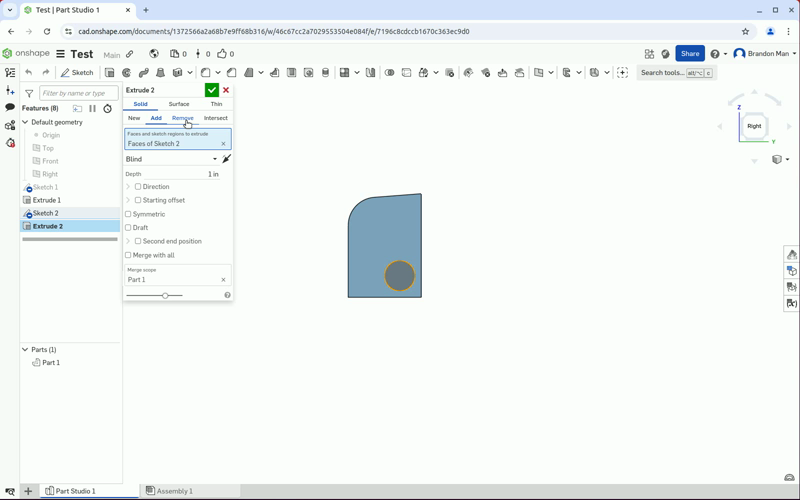
click(186, 120)
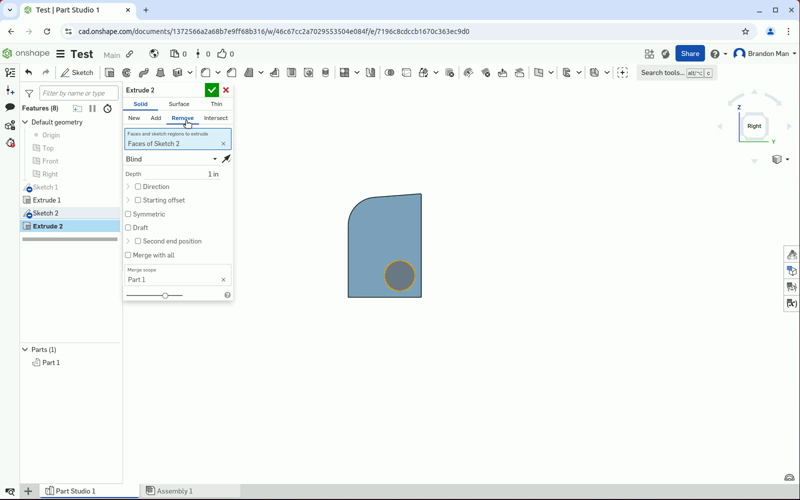
key(tab, 4)
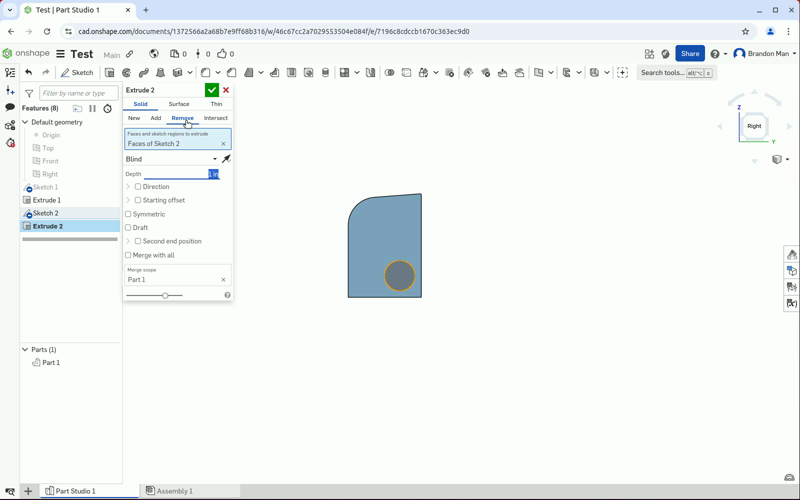
text(10.351)
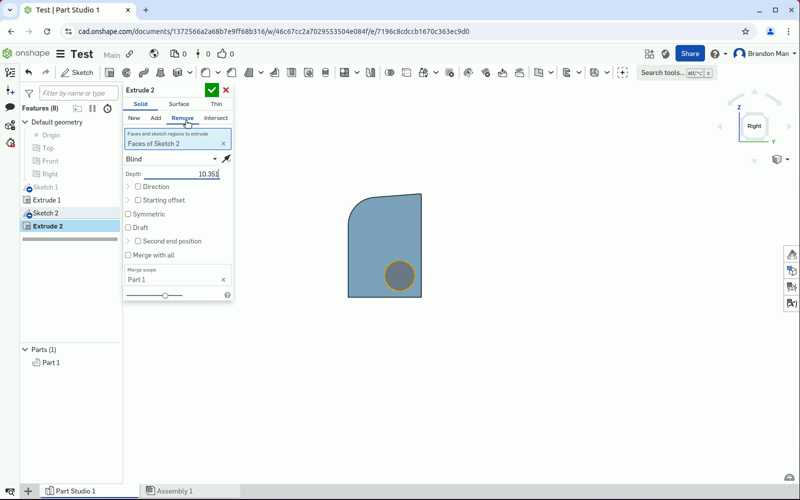
key(tab, 6)
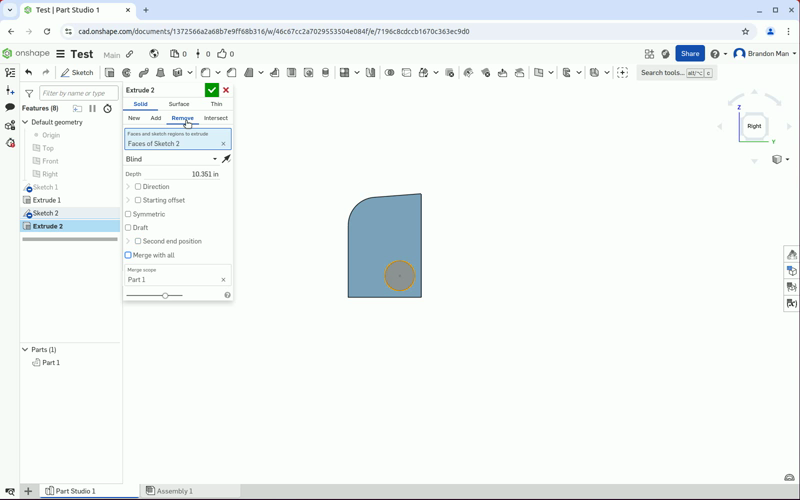
key(space)
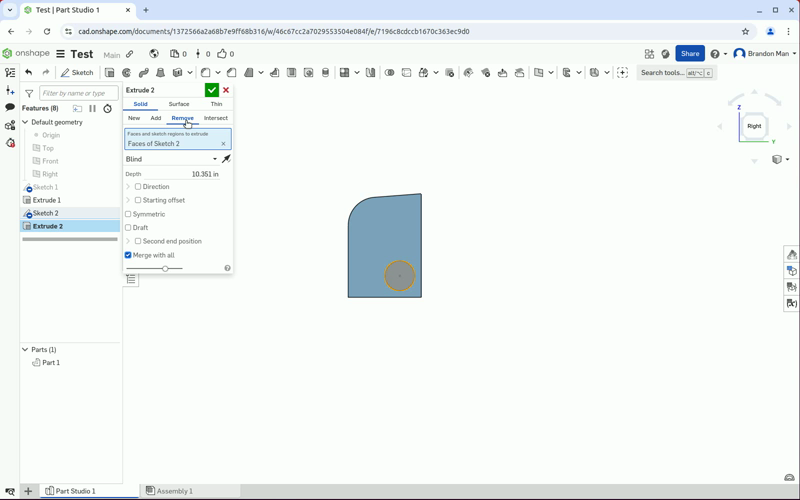
key(enter)
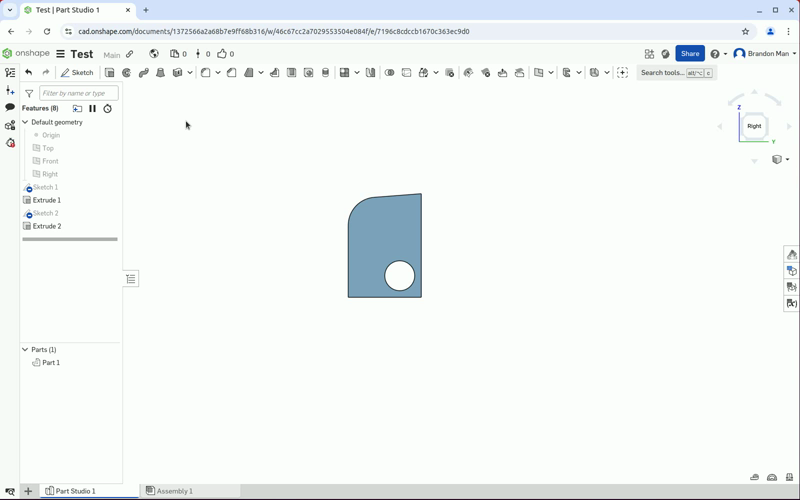
key(shift+h)
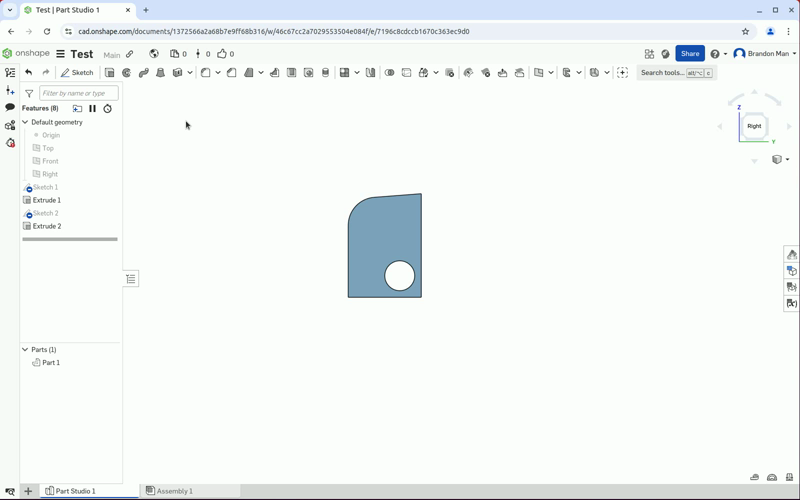
key(shift+h)
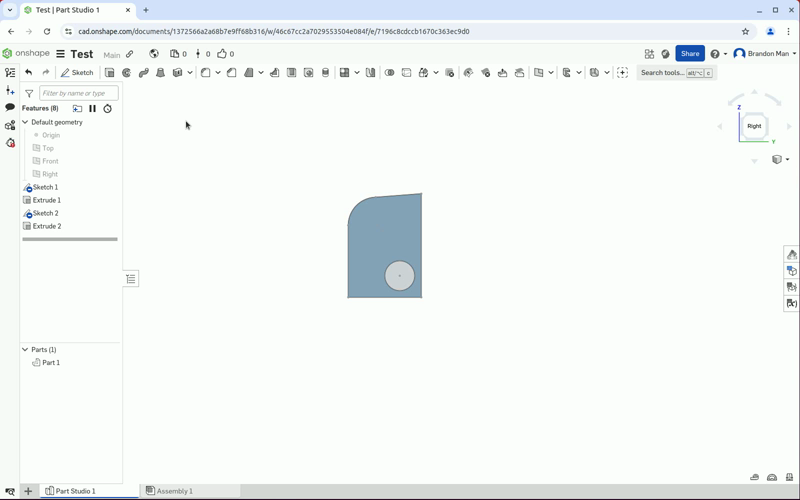
key(shift+7)
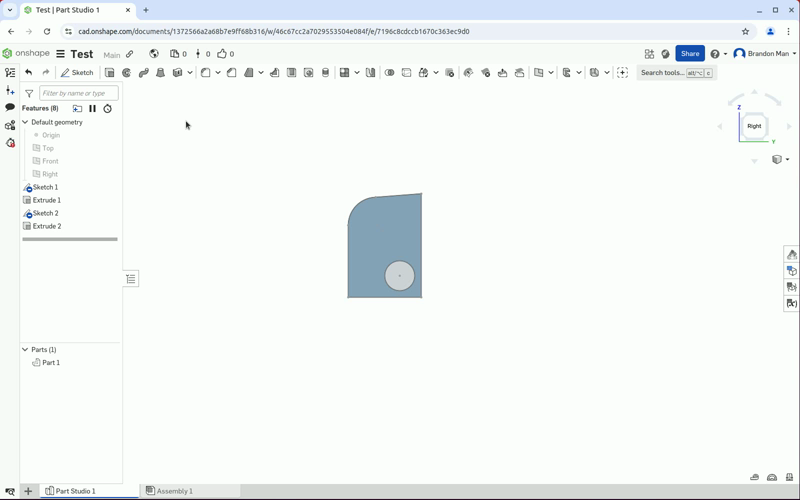
key(right, 2)
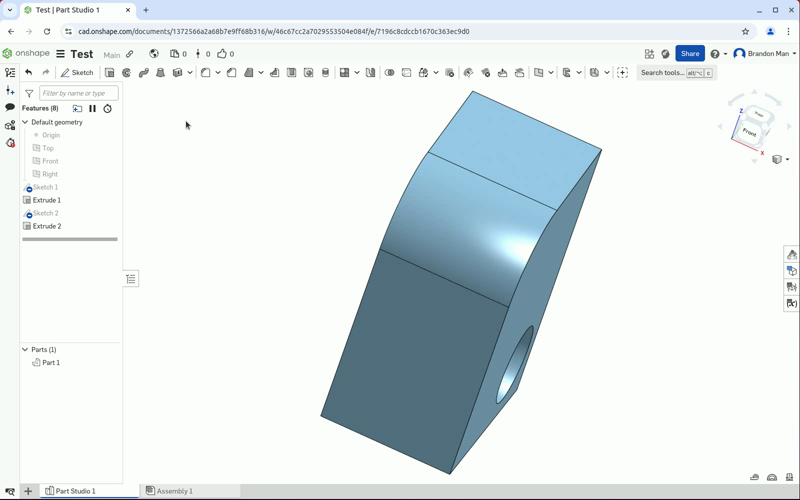
key(down, 2)
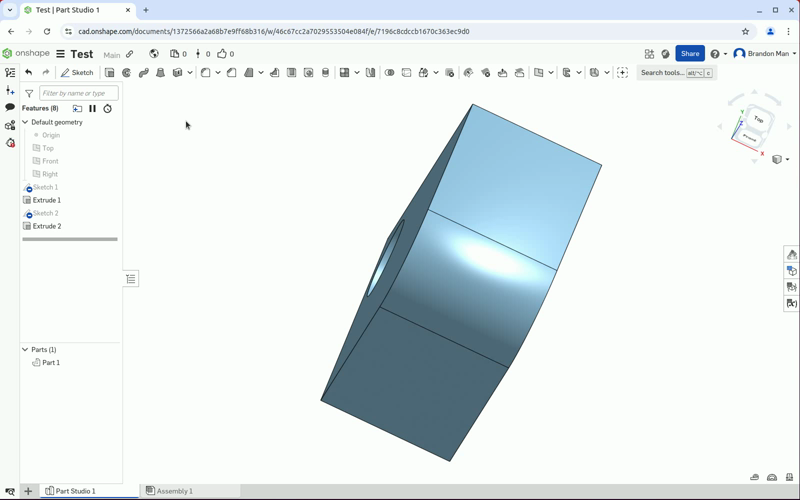
key(up, 2)
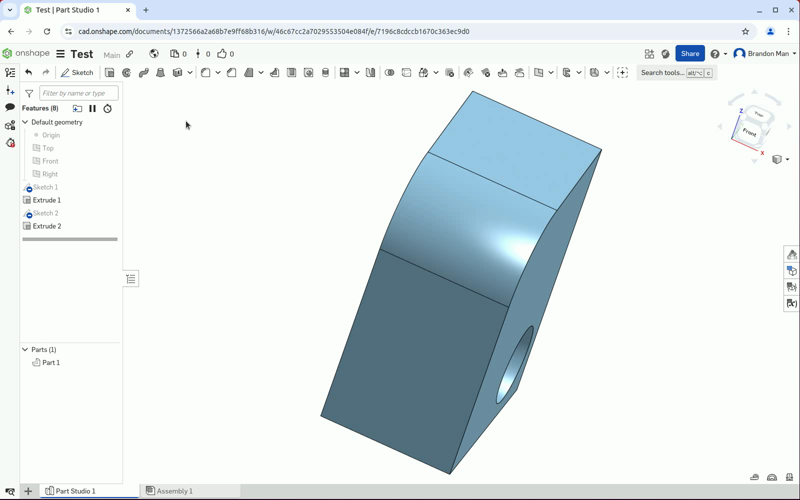
key(left, 2)
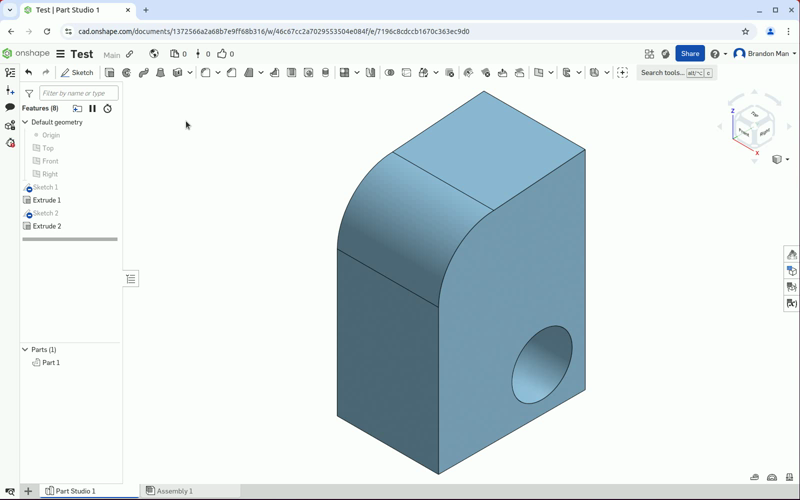
mouse_move(73, 189)
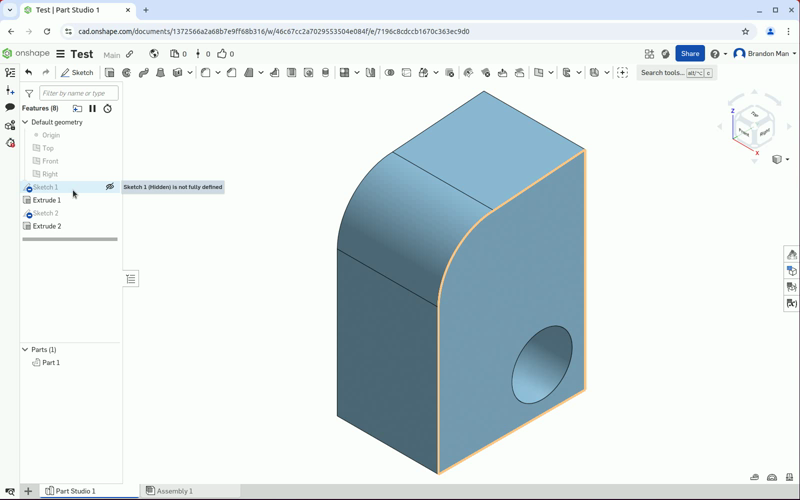
click(73, 189)